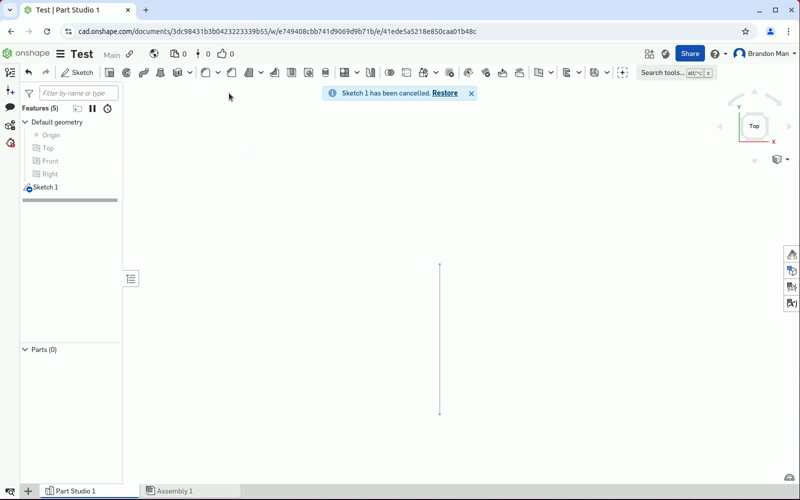
key(shift+h)
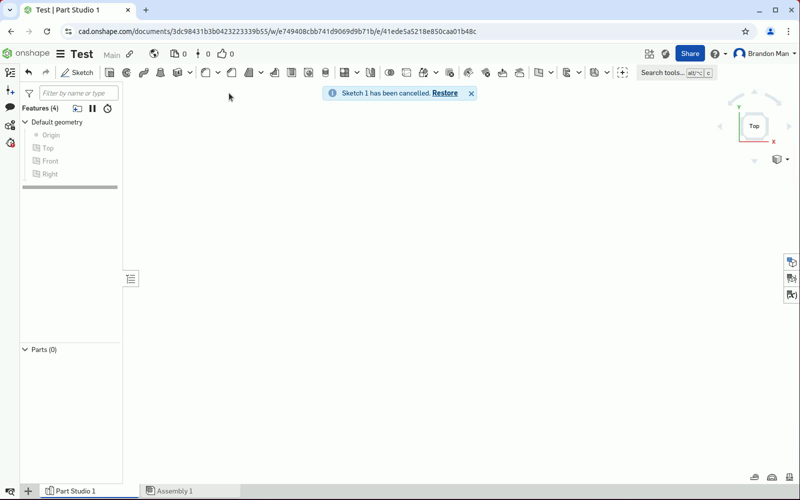
mouse_move(73, 352)
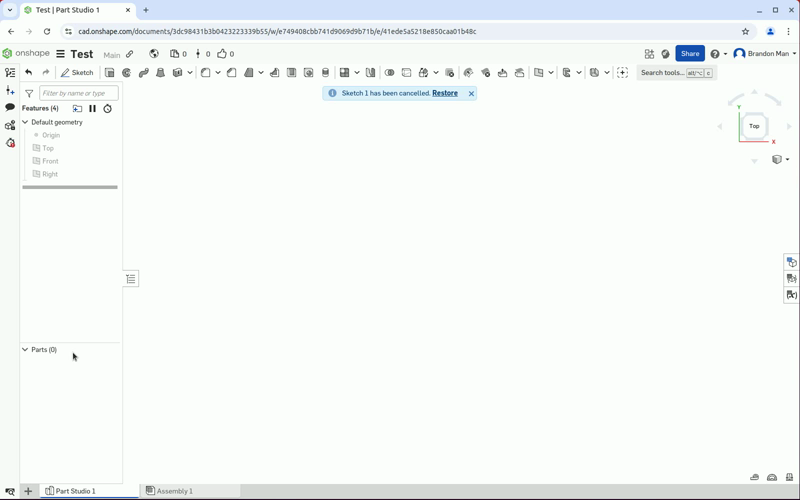
key(y)
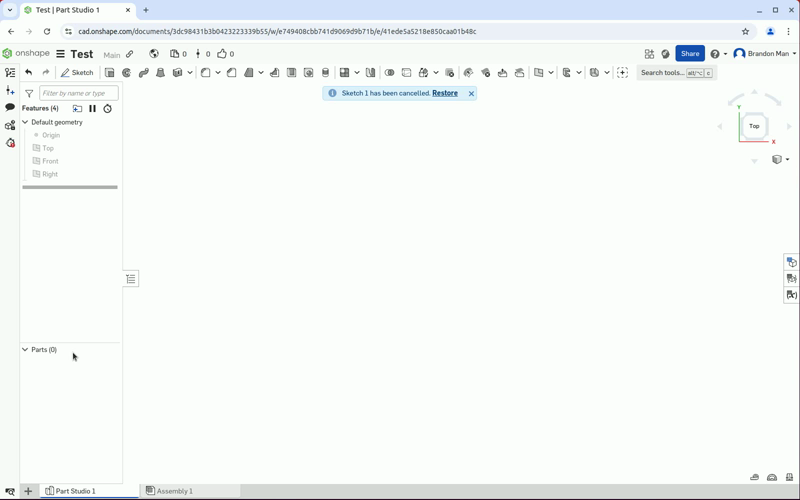
key(shift+p)
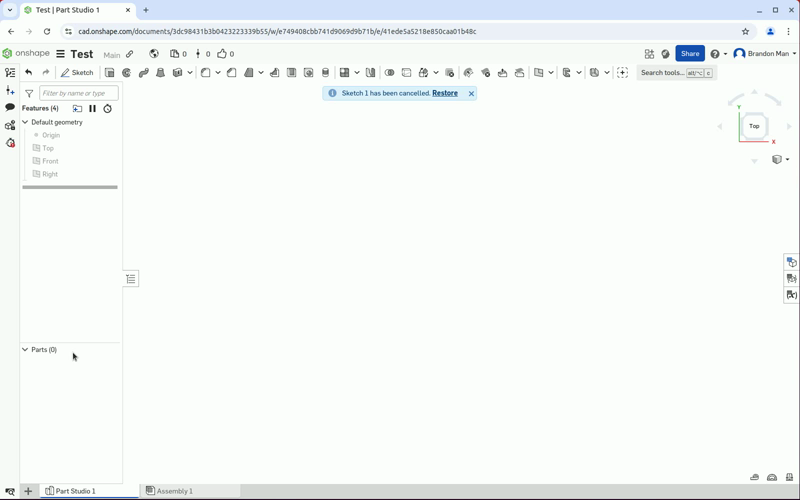
key(space)
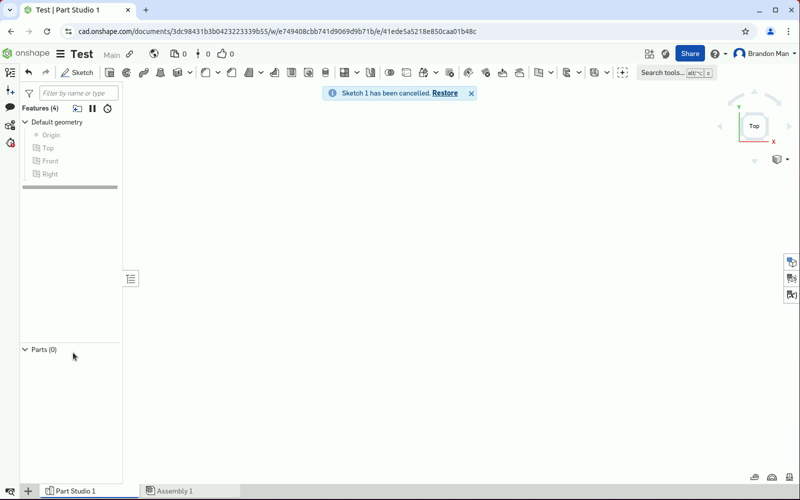
key_down(shift)
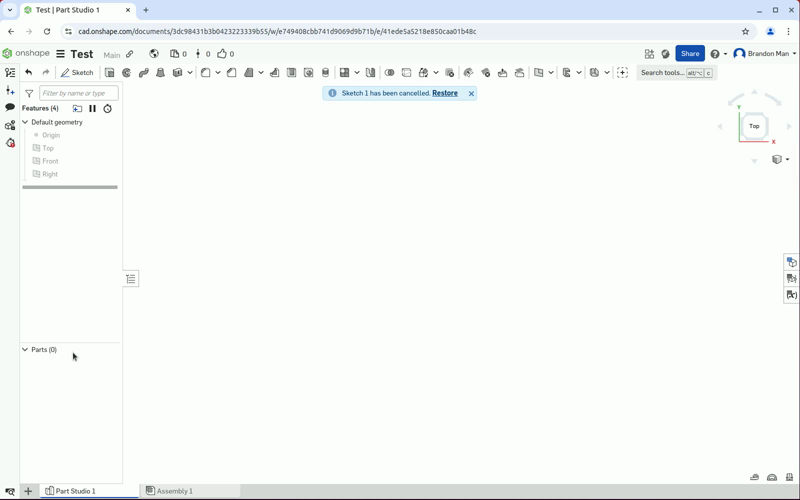
key(up)
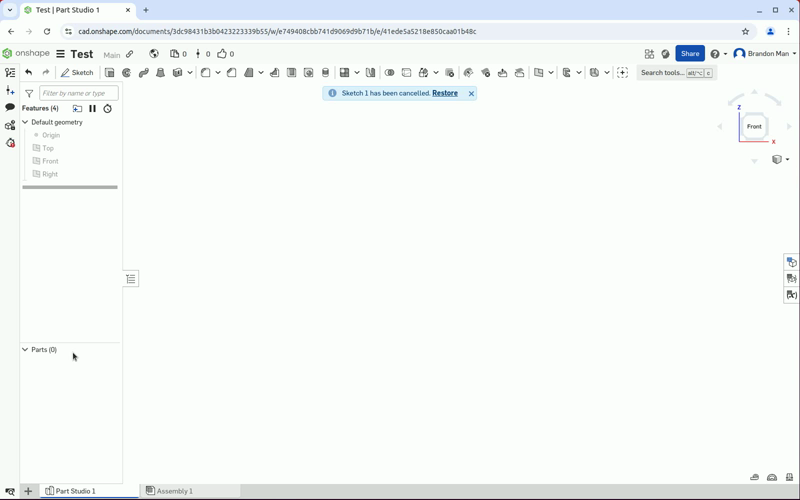
key_up(shift)
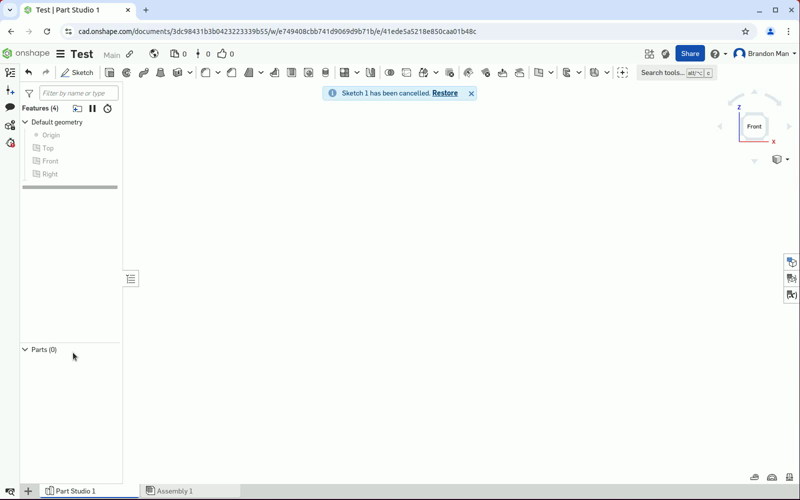
mouse_move(73, 352)
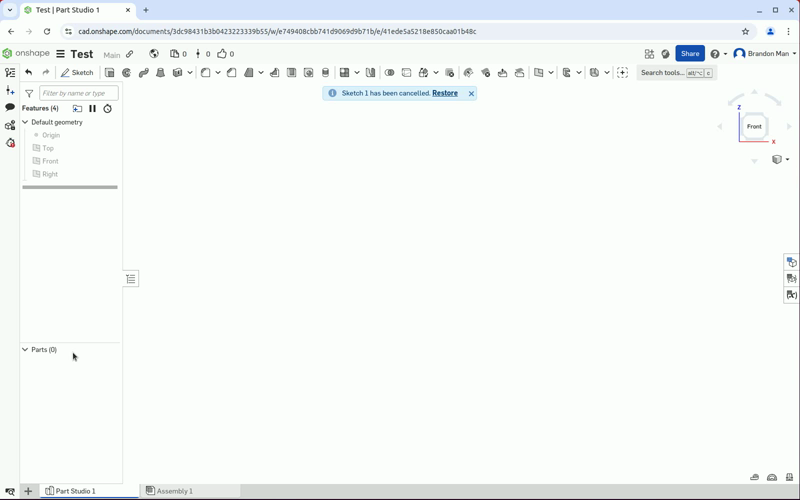
key(shift+y)
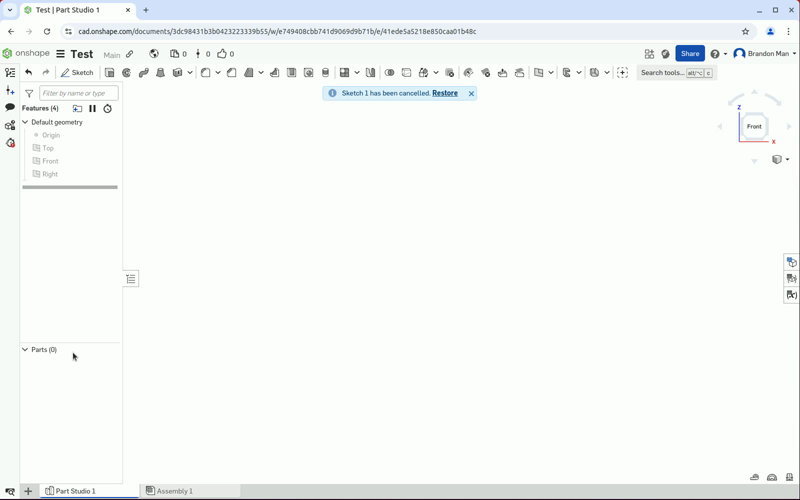
key(shift+s)
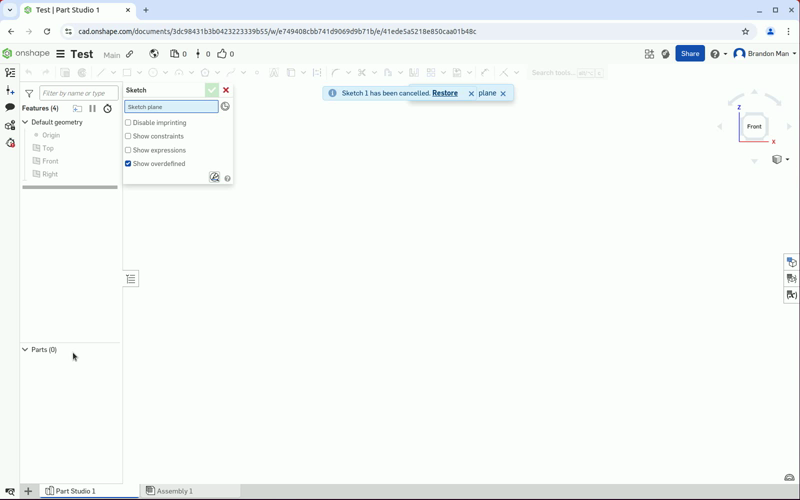
mouse_move(73, 163)
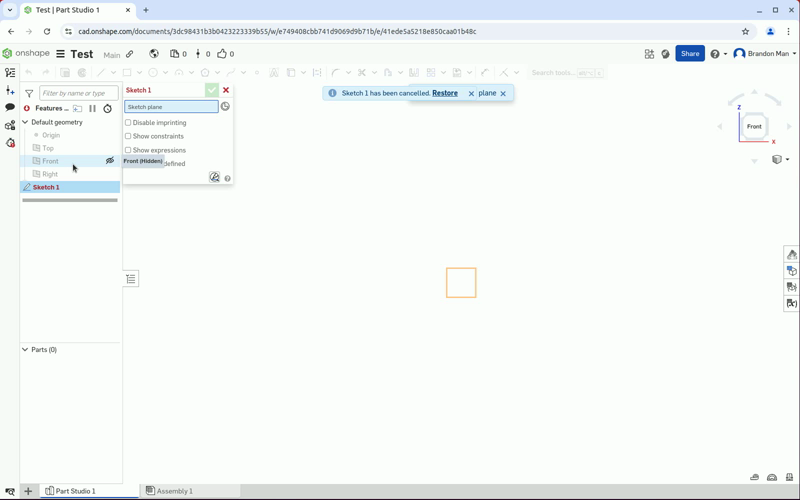
click(73, 163)
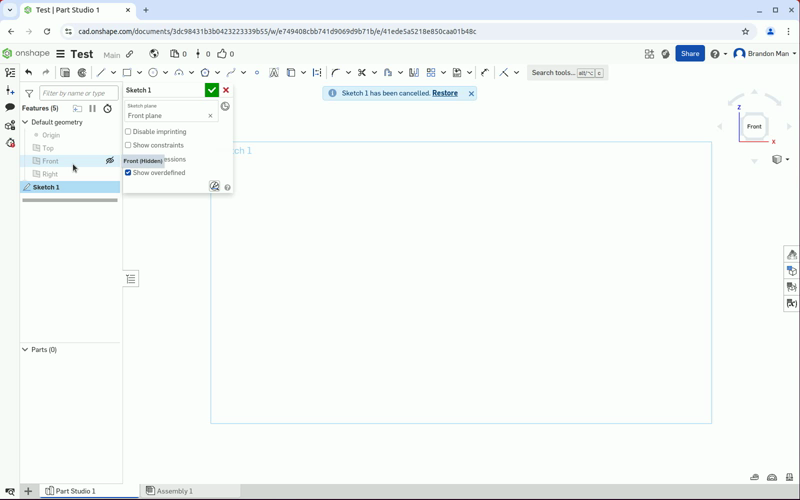
mouse_move(73, 352)
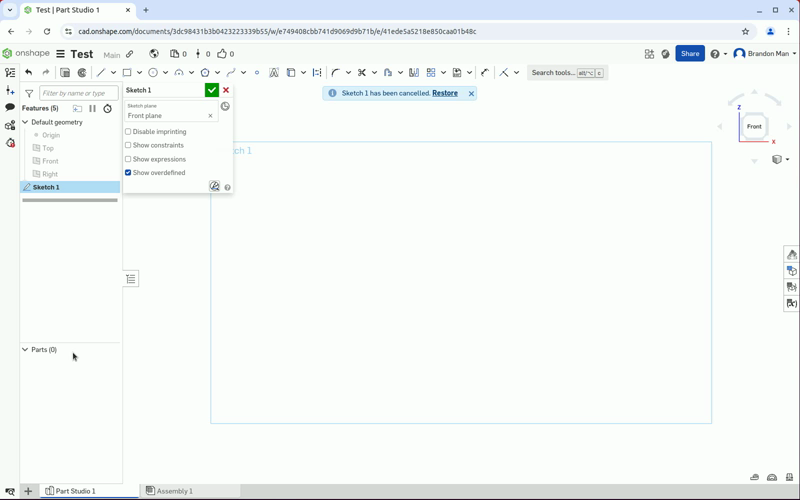
key(y)
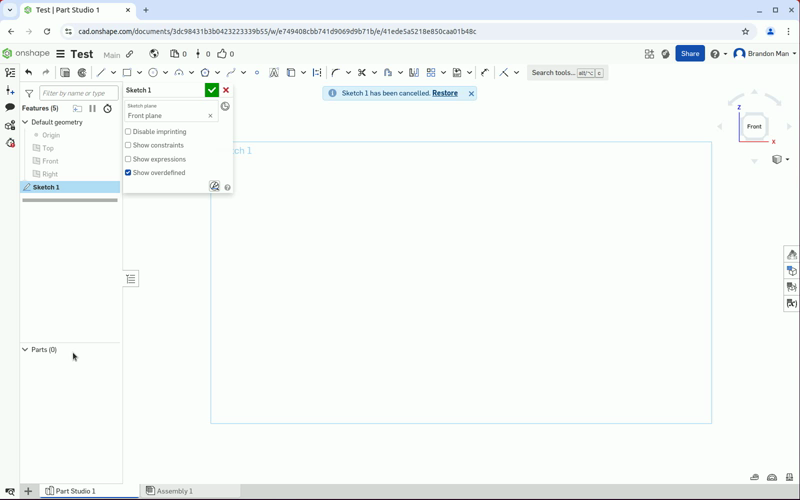
key(l)
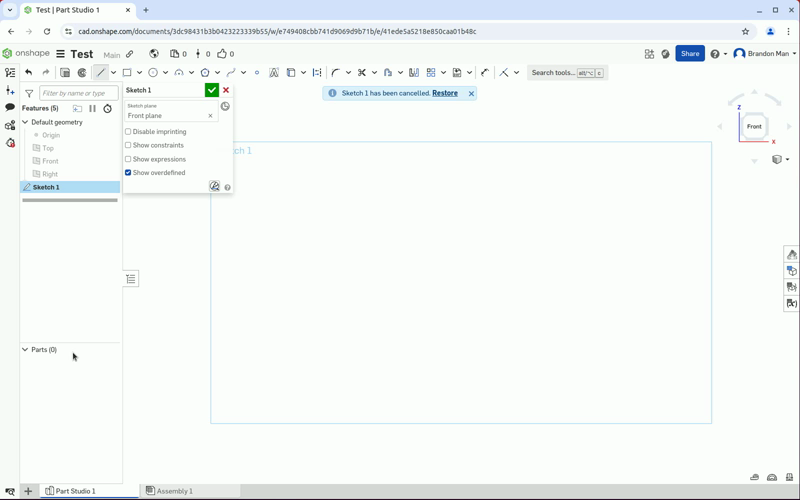
key_down(shift)
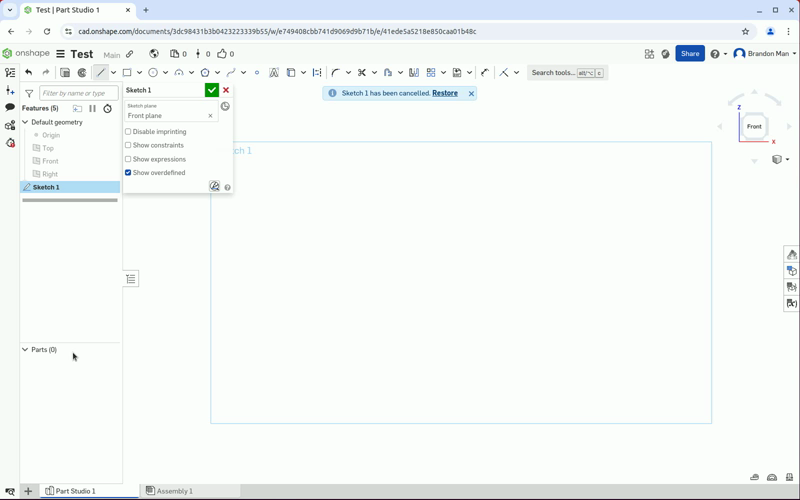
mouse_move(443, 395)
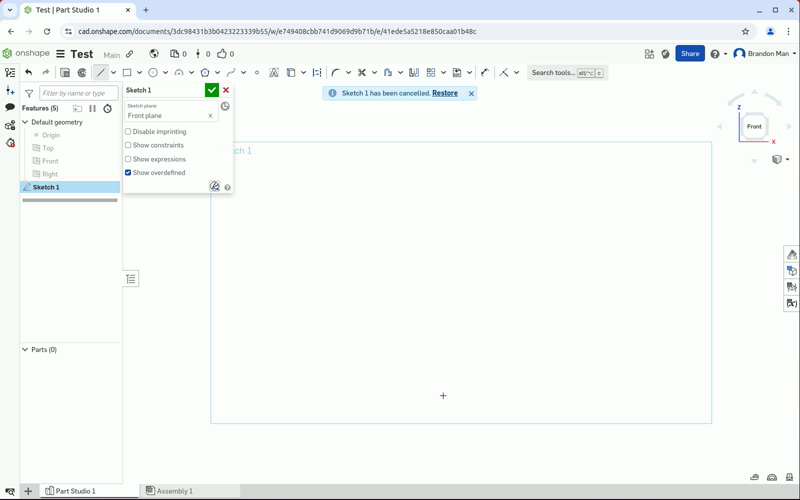
click(443, 395)
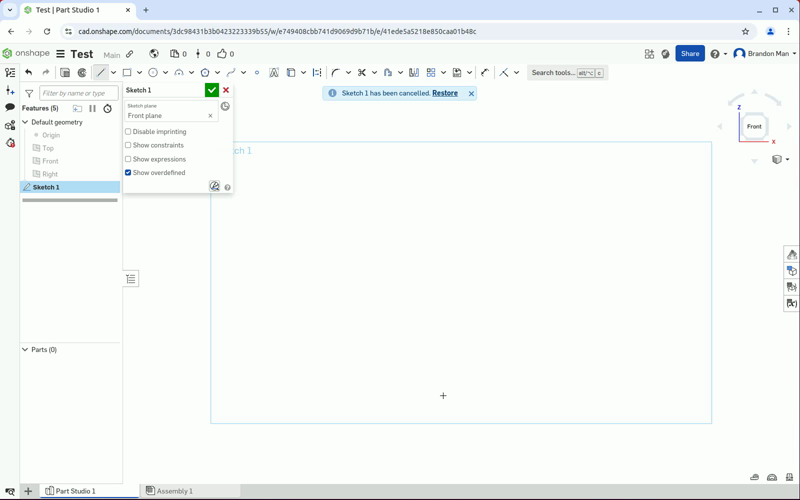
key_up(shift)
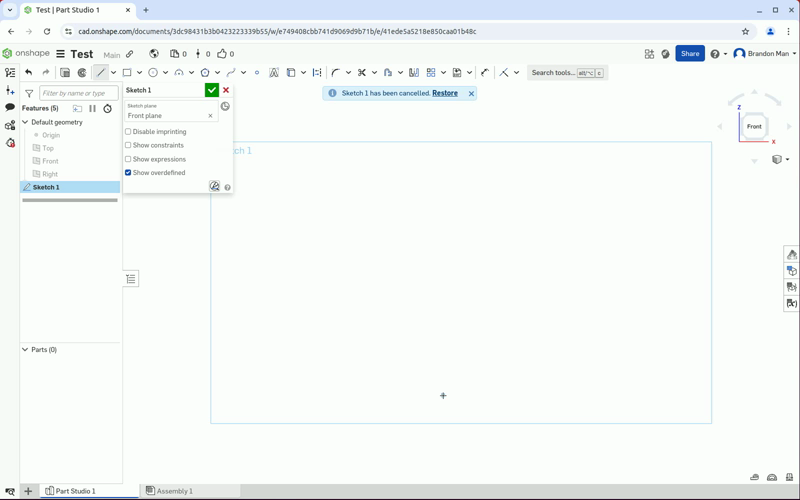
key_down(shift)
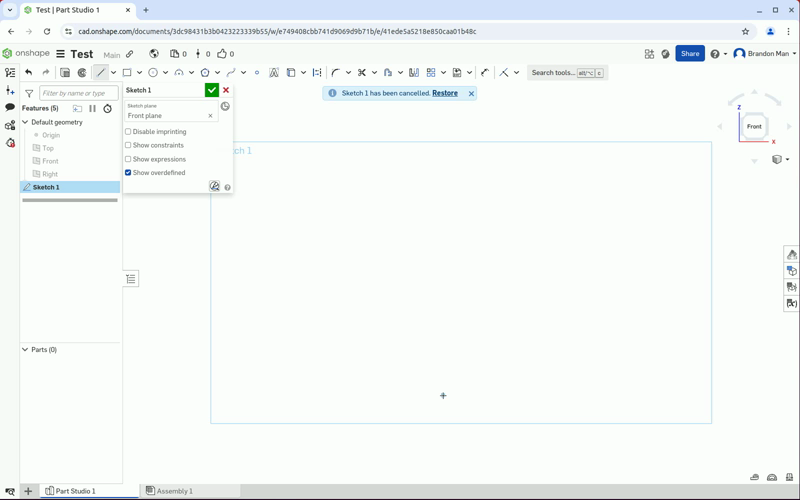
mouse_move(473, 395)
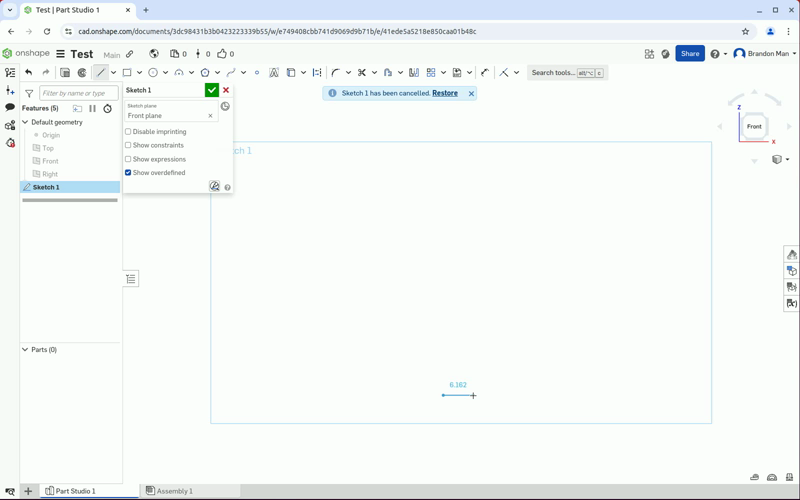
mouse_move(461, 395)
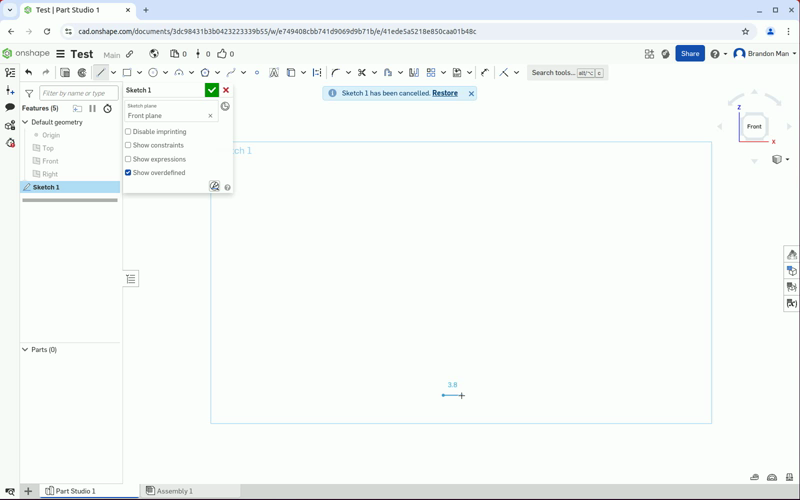
click(461, 395)
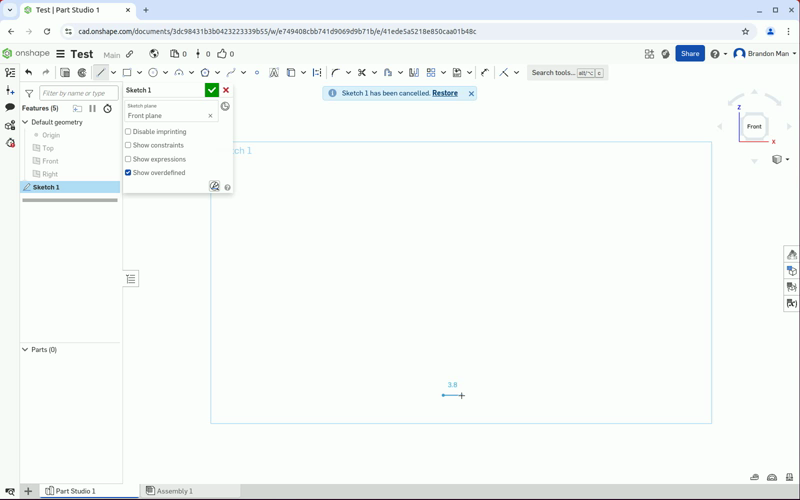
key_up(shift)
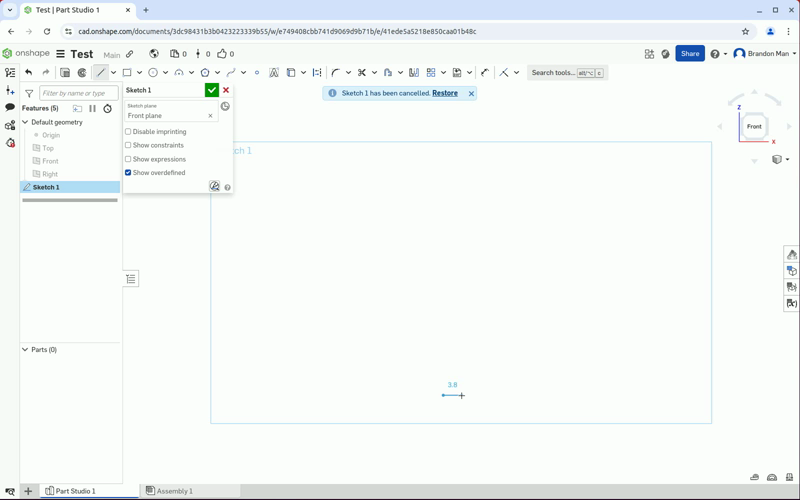
key_down(shift)
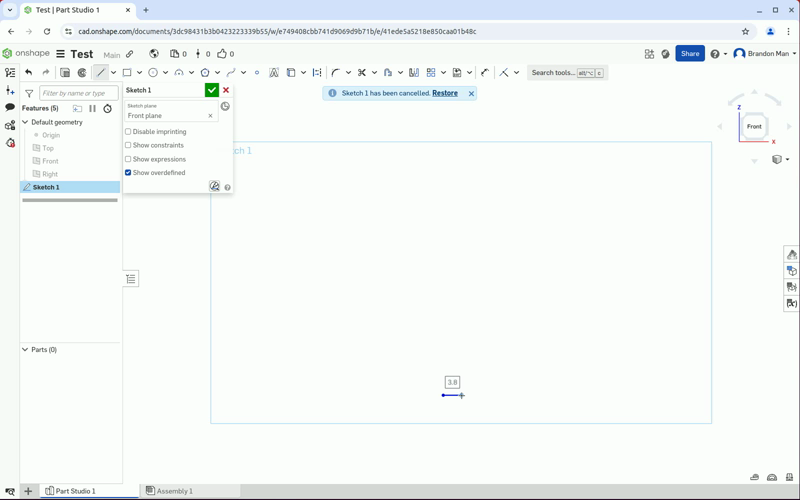
mouse_move(461, 282)
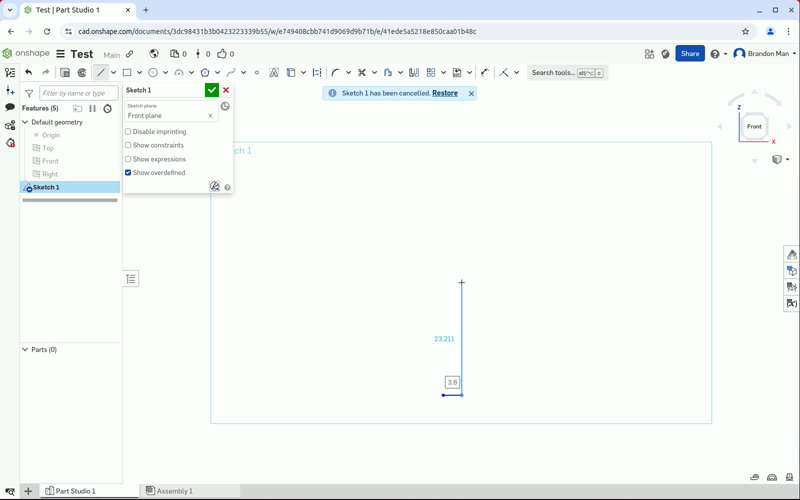
click(461, 282)
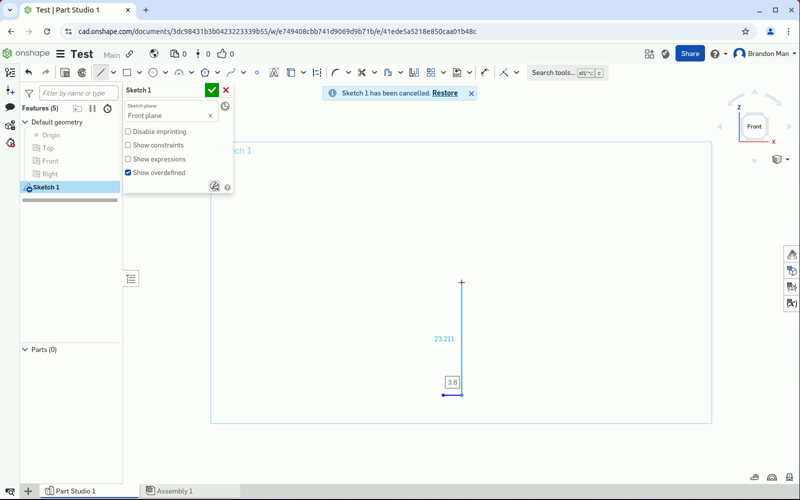
key_up(shift)
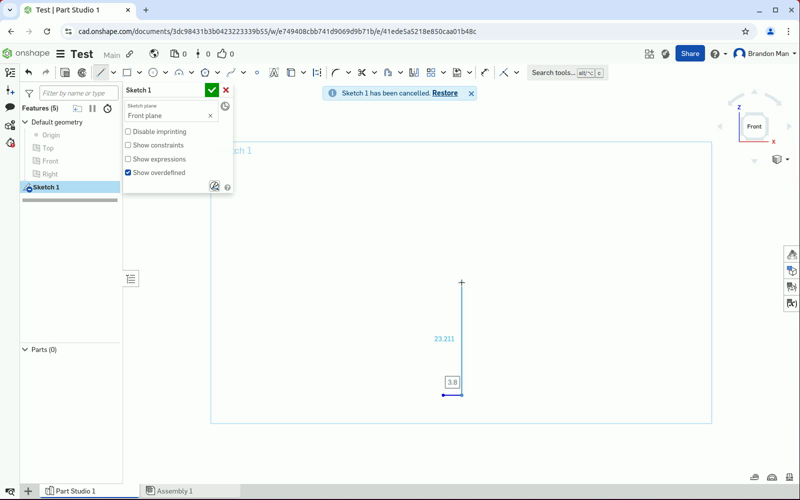
key_down(shift)
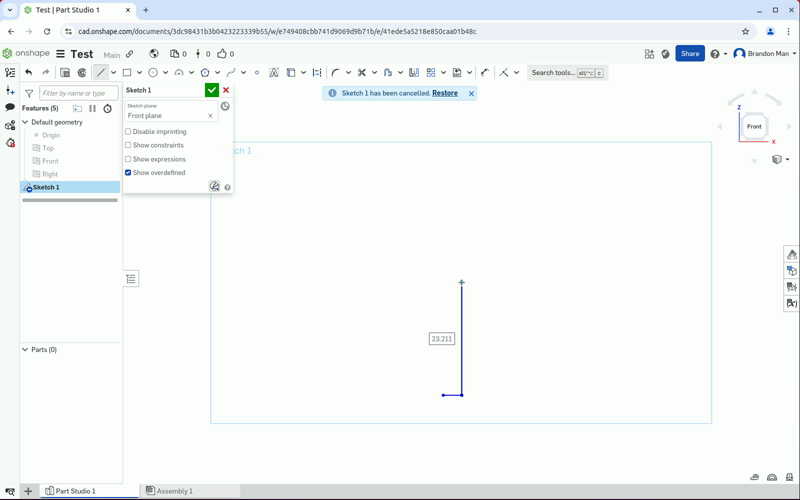
mouse_move(461, 171)
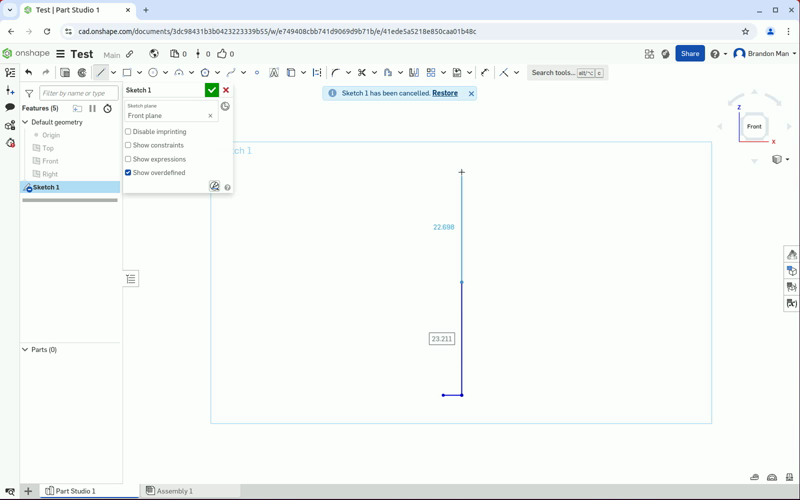
click(461, 171)
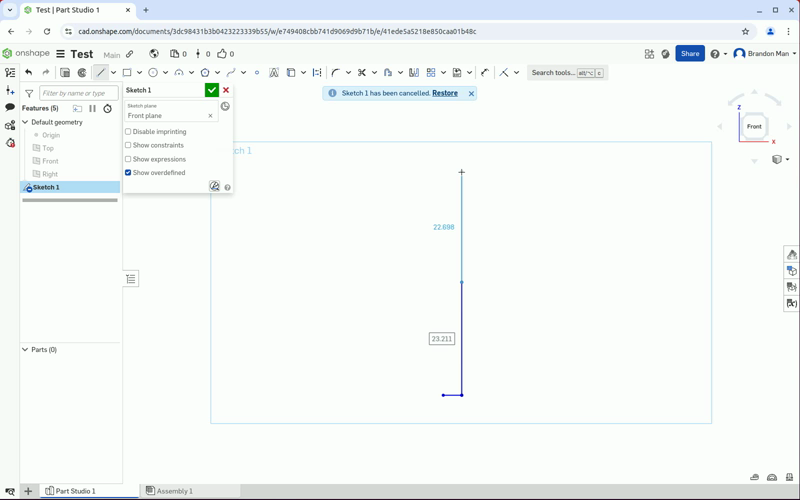
key_up(shift)
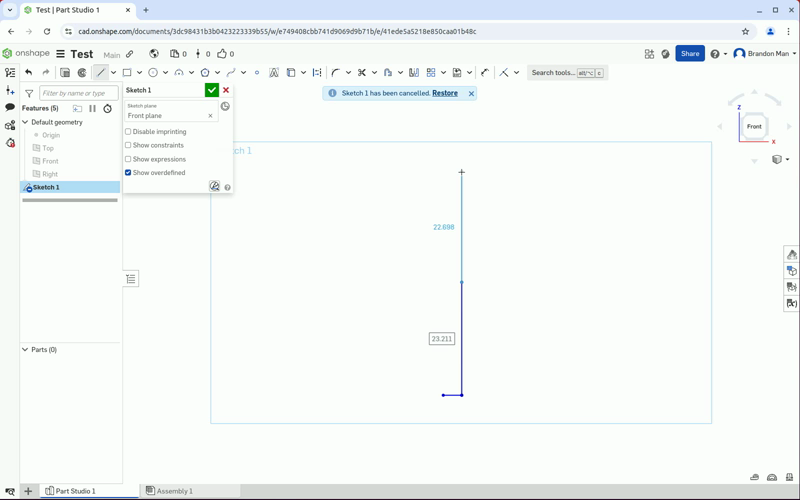
key_down(shift)
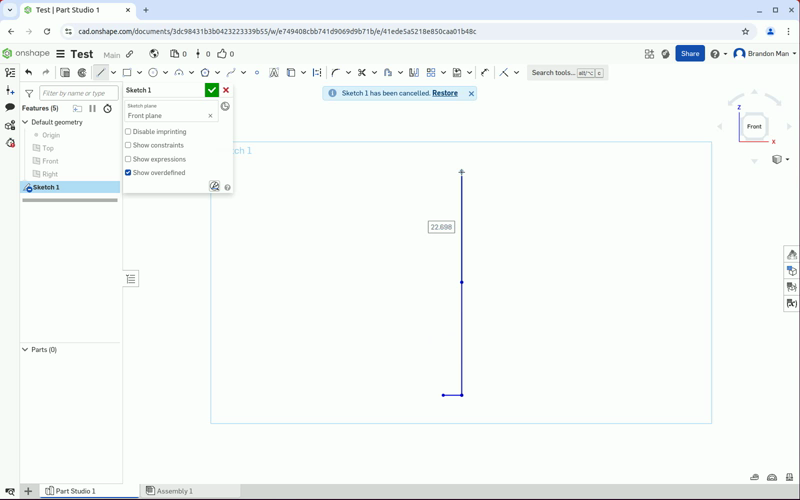
mouse_move(492, 171)
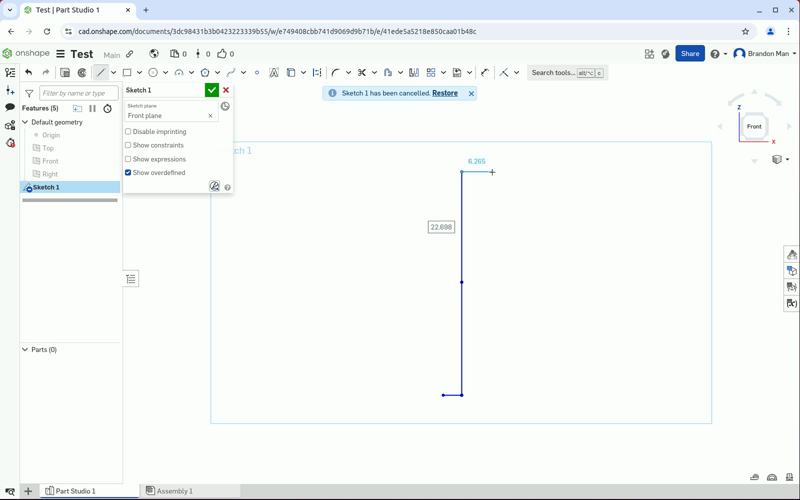
mouse_move(443, 171)
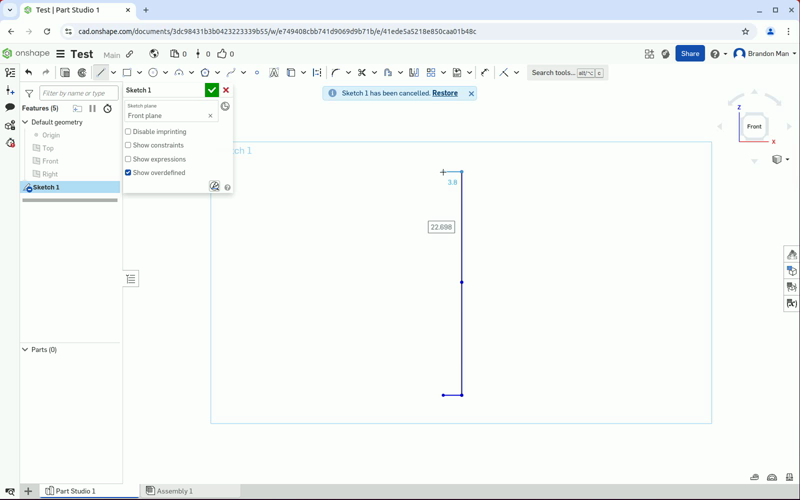
click(443, 171)
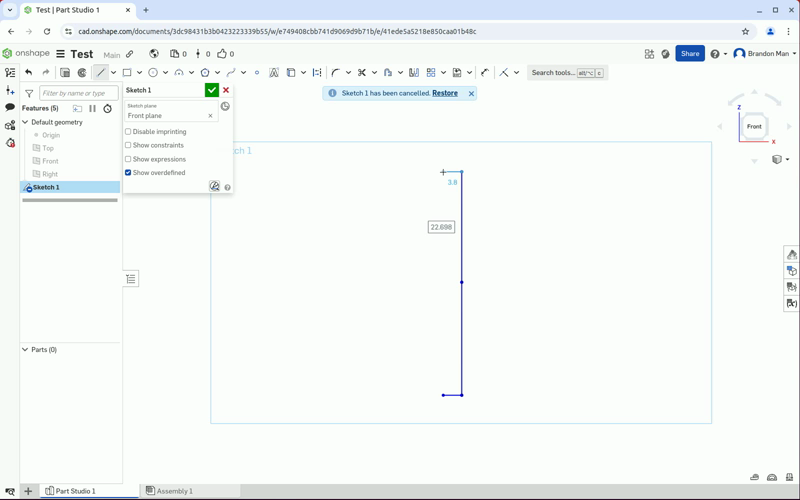
key_up(shift)
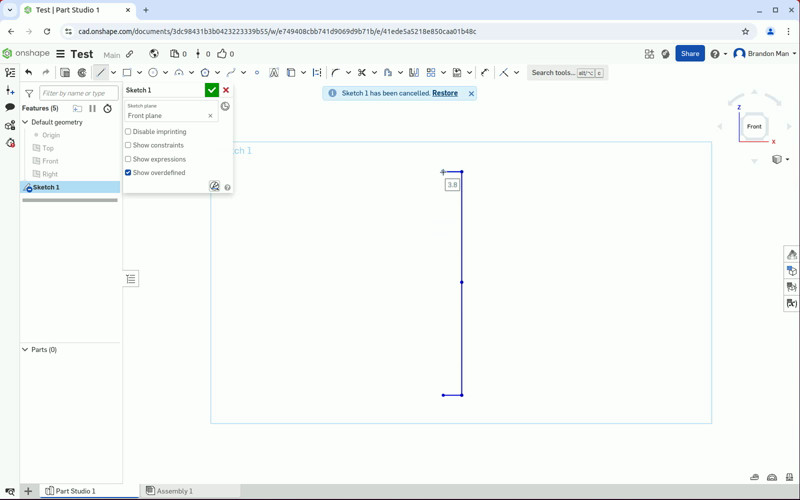
key_down(shift)
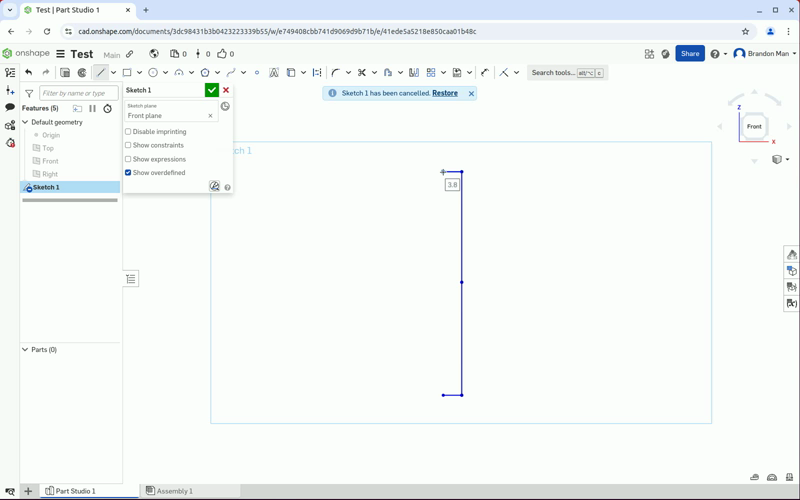
mouse_move(443, 395)
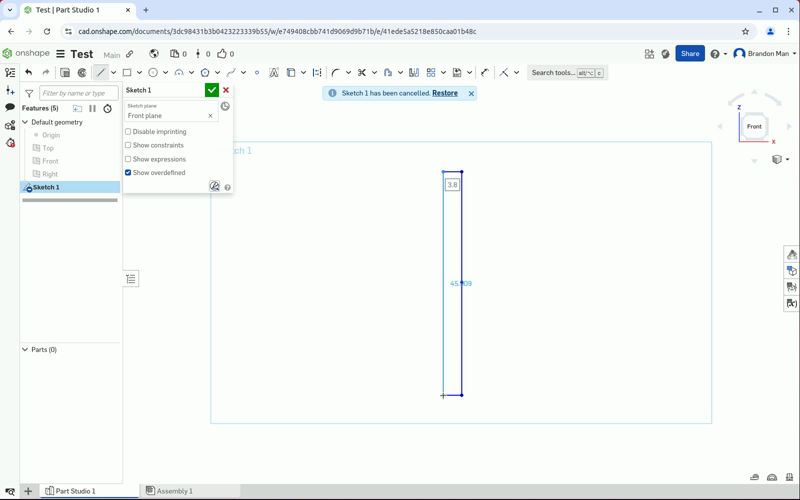
key_up(shift)
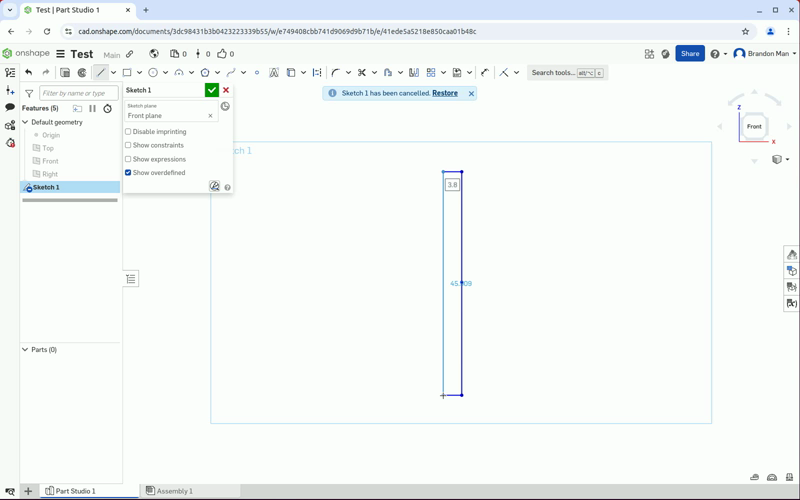
click(443, 395)
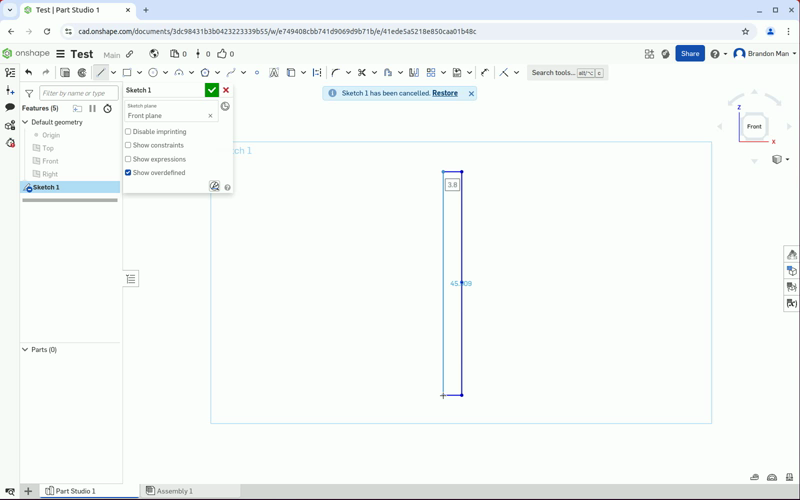
key(esc)
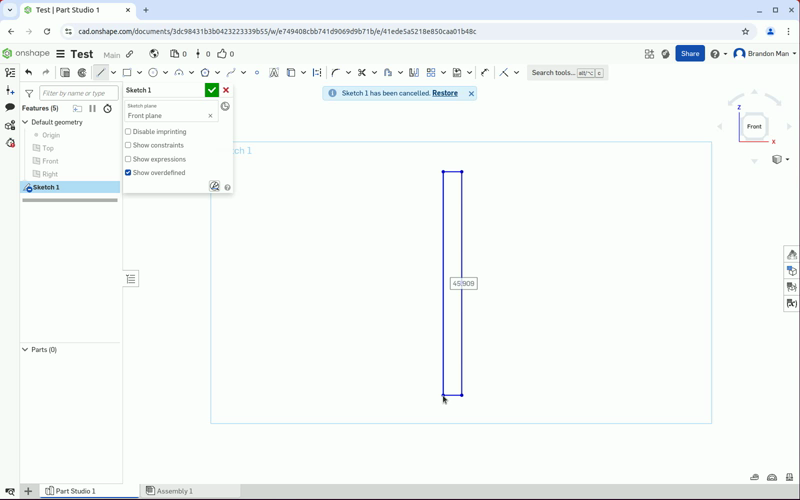
mouse_move(448, 185)
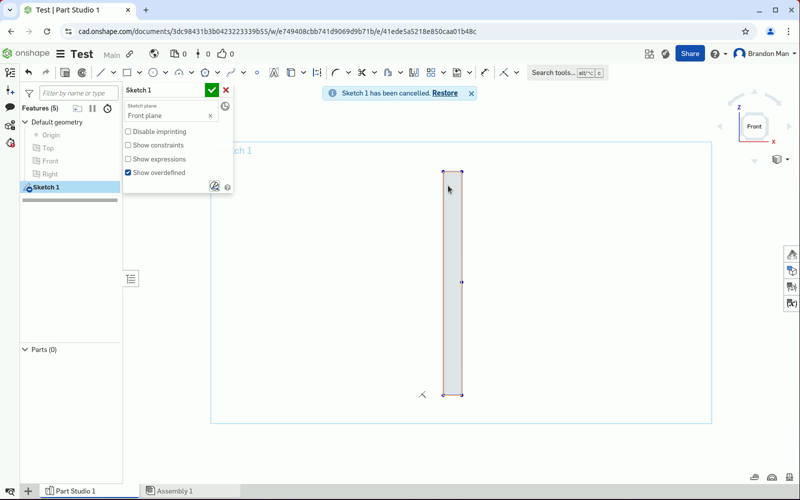
click(448, 185)
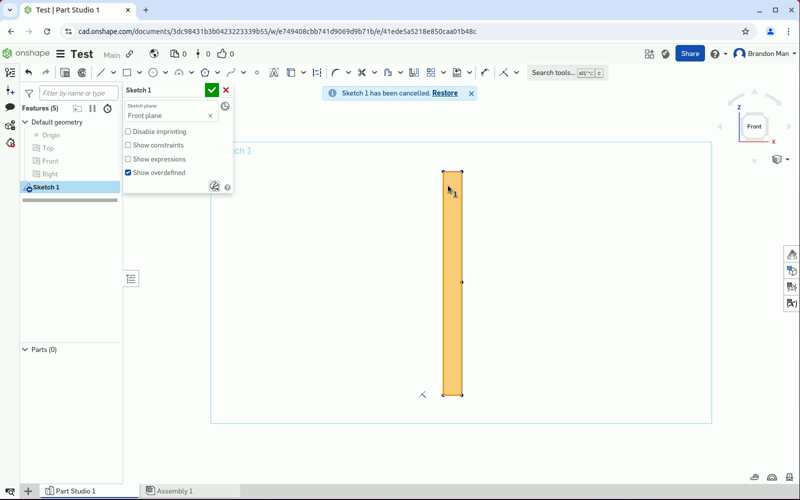
mouse_move(73, 352)
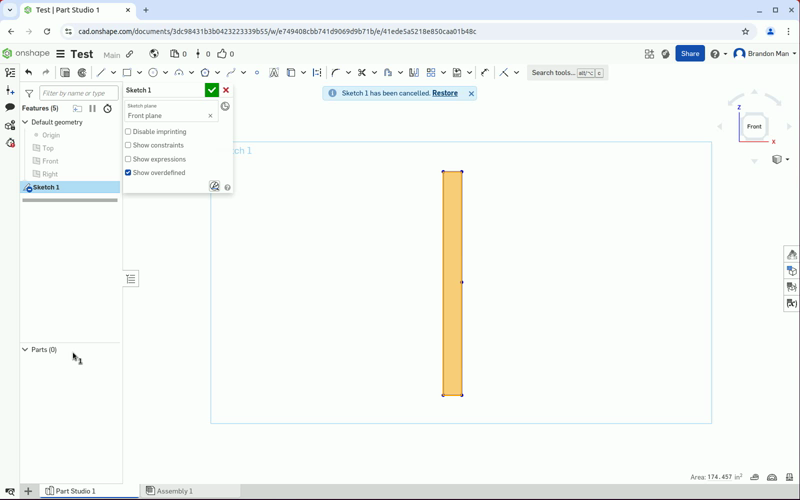
key(shift+y)
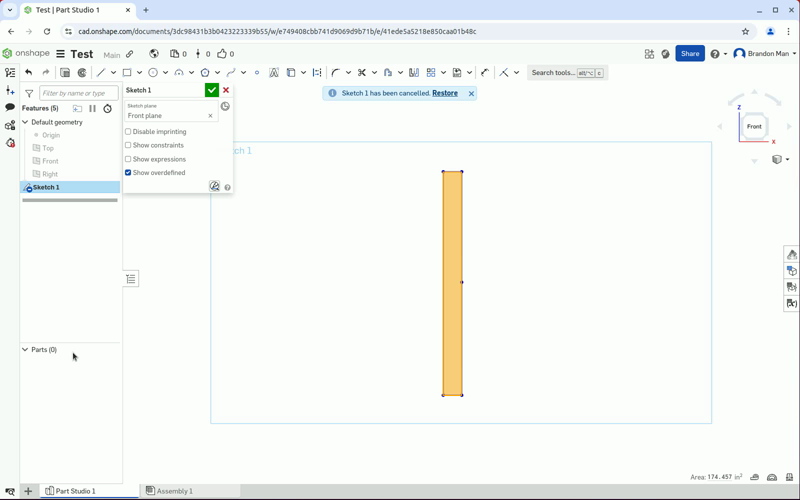
key(shift+e)
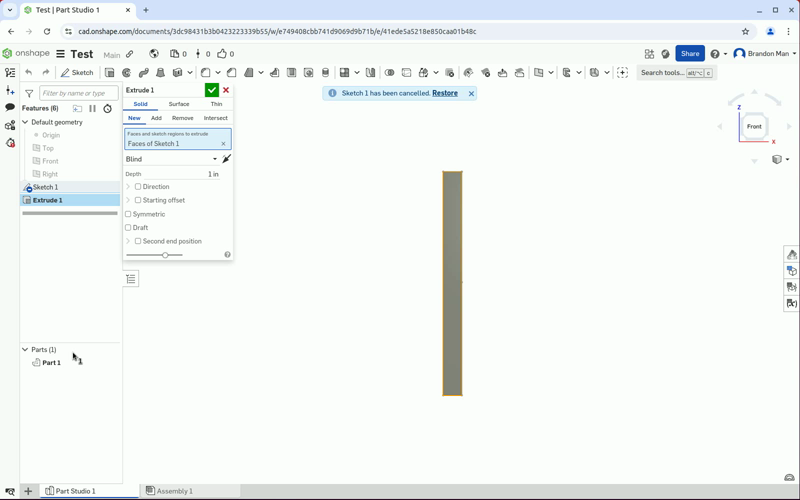
mouse_move(143, 106)
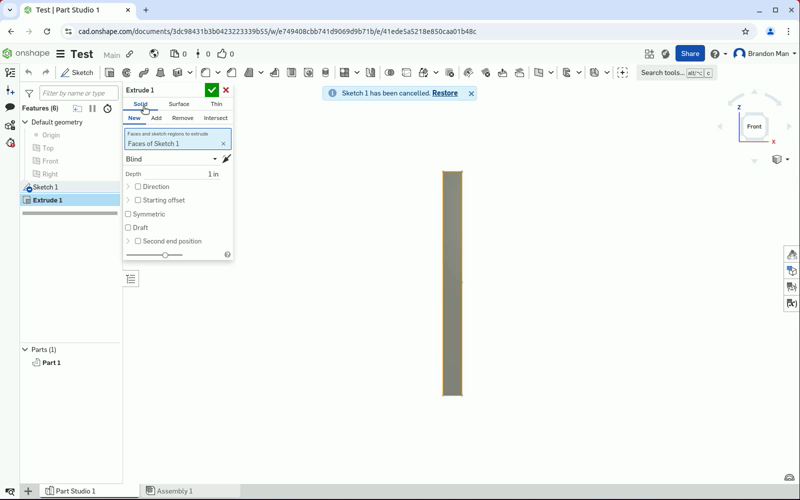
click(143, 106)
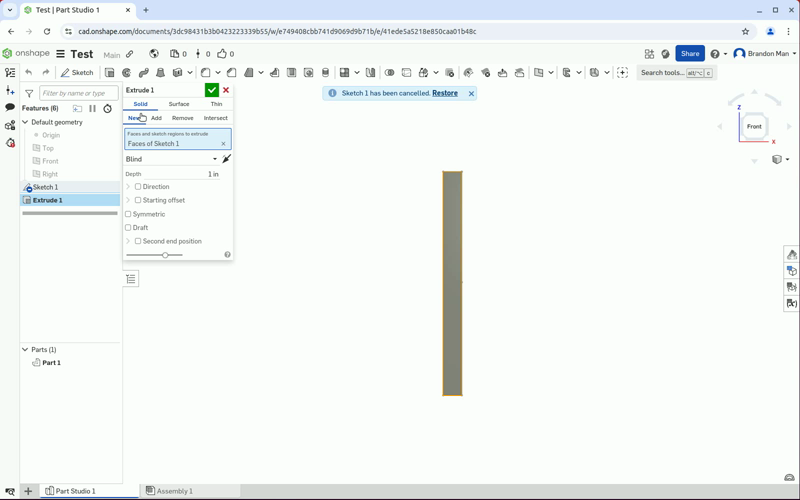
mouse_move(137, 120)
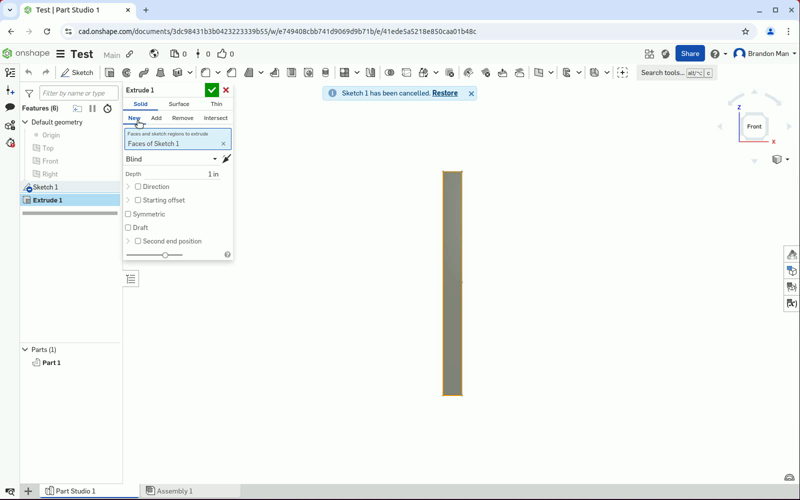
click(137, 120)
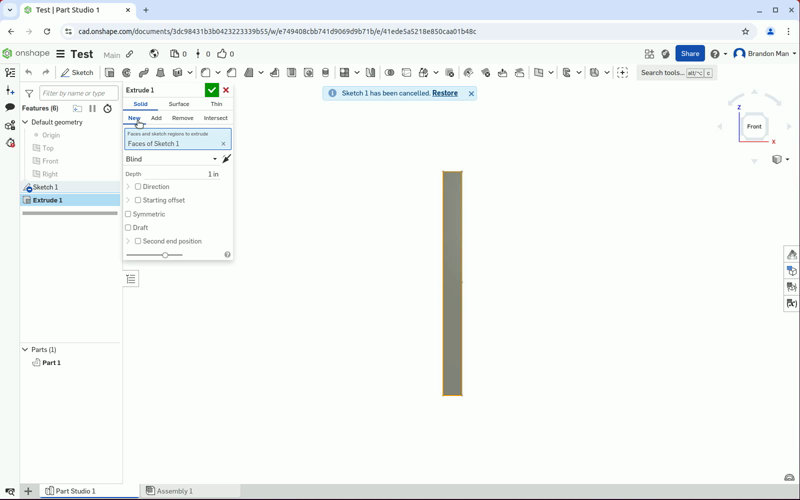
key(tab, 4)
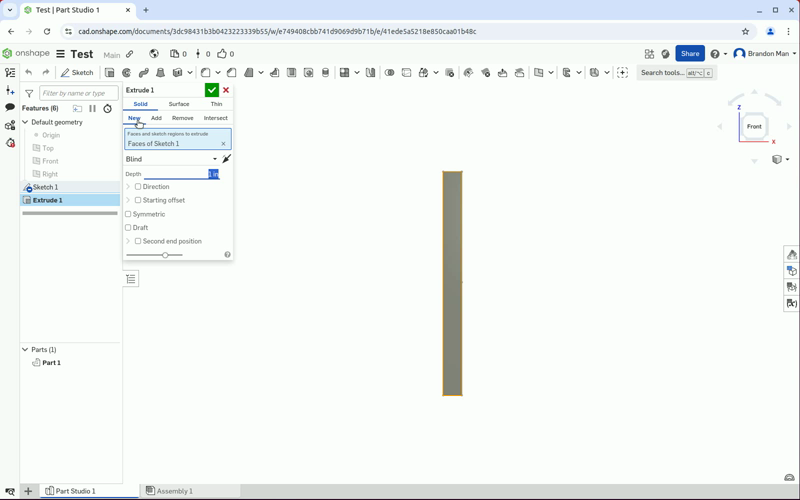
text(-3.852)
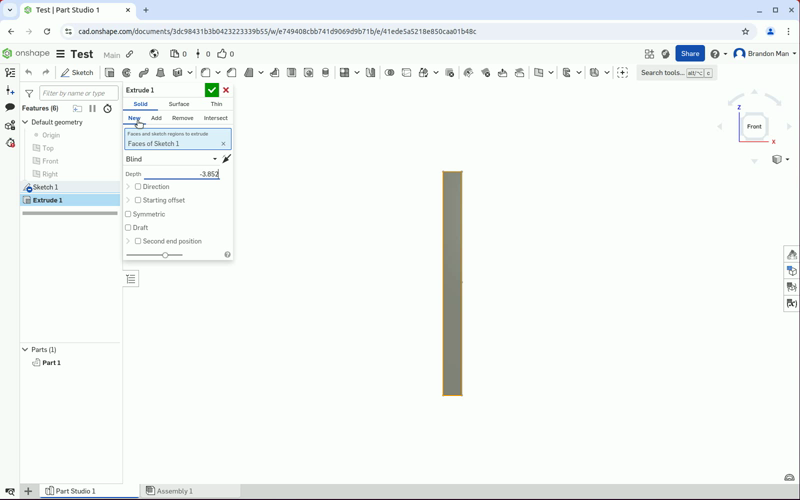
key(tab, 3)
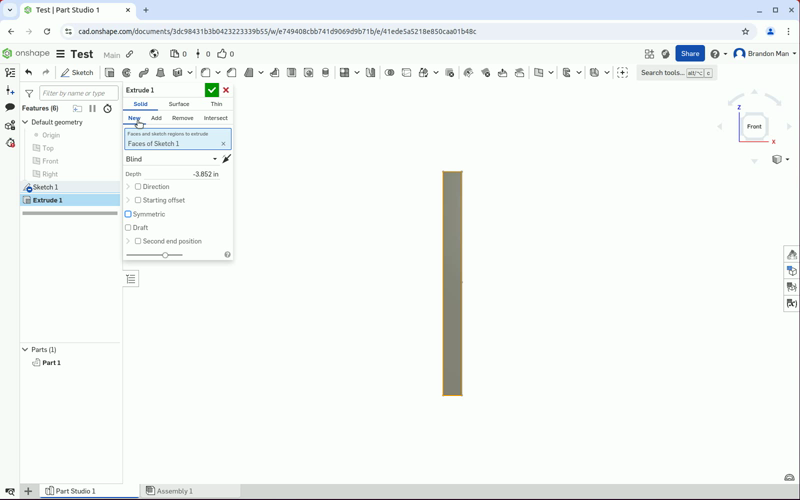
key(space)
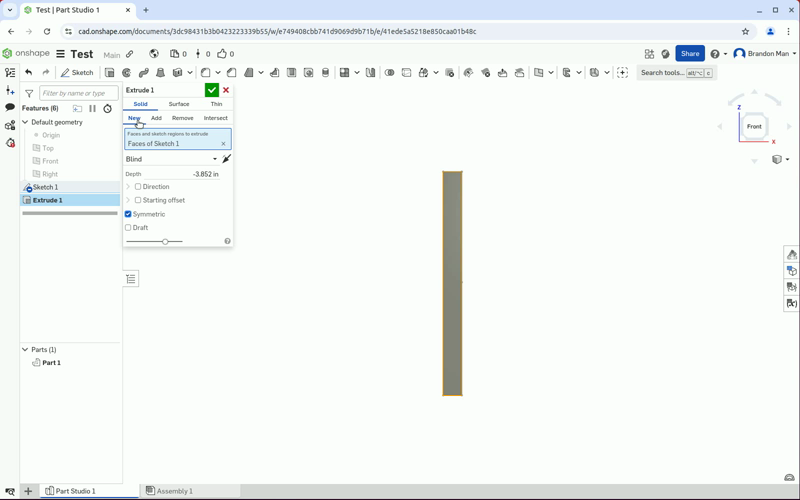
key(enter)
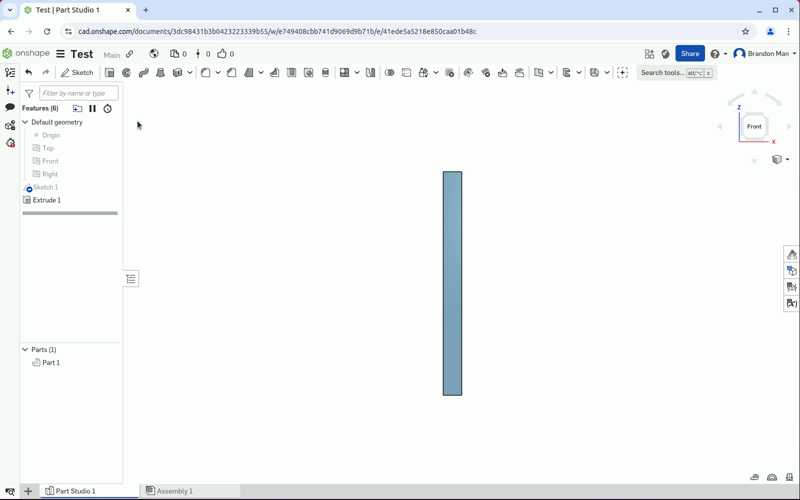
key(shift+h)
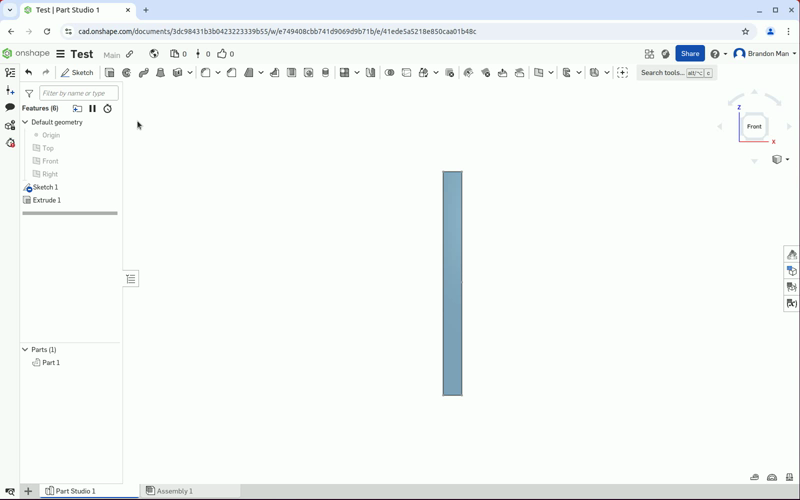
key(shift+h)
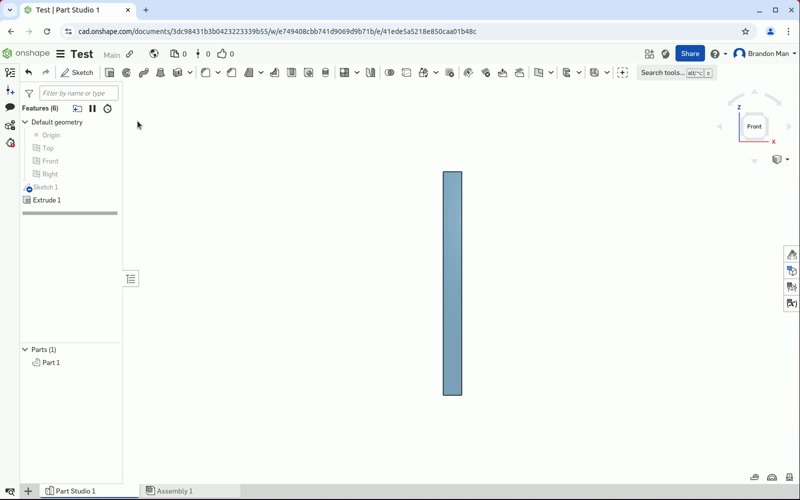
mouse_move(73, 189)
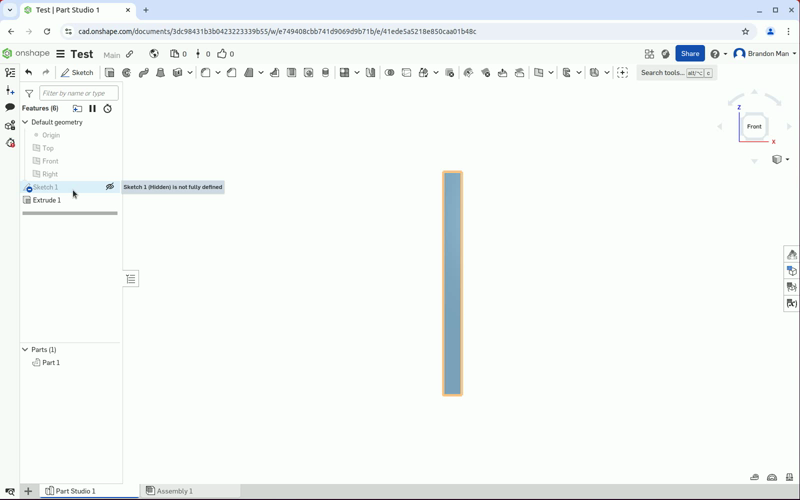
click(73, 189)
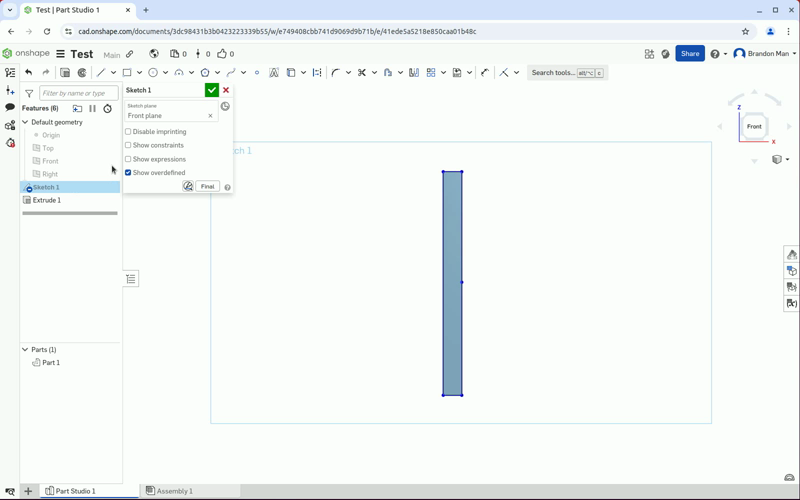
mouse_move(229, 92)
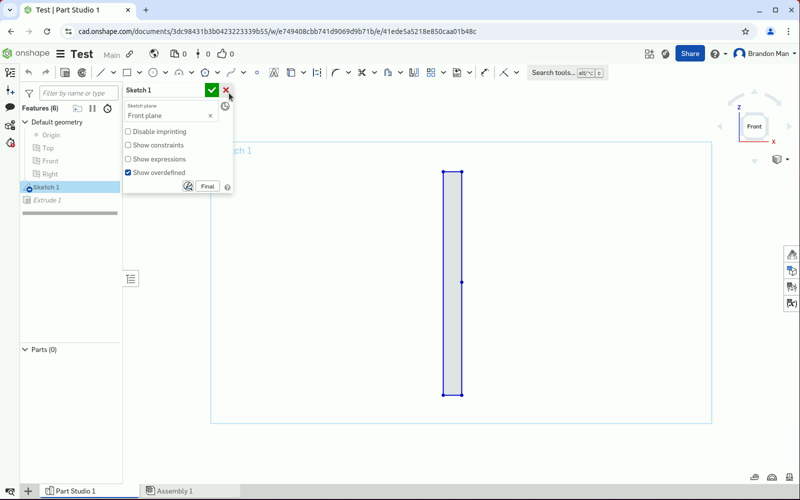
click(229, 92)
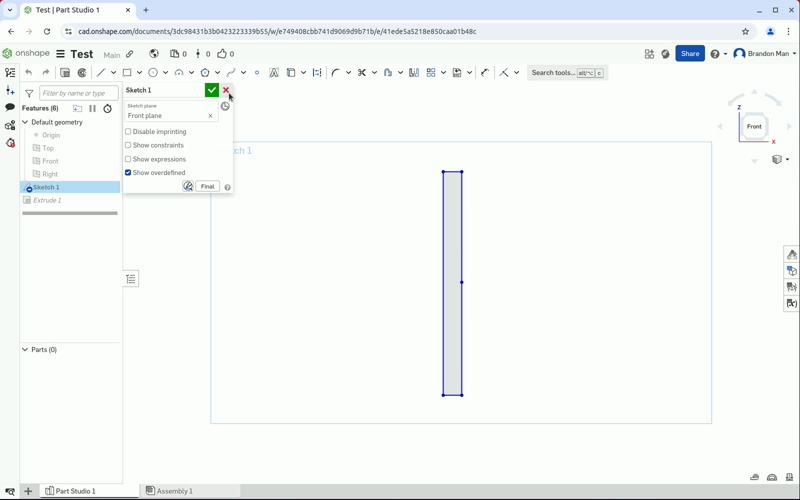
key(shift+s)
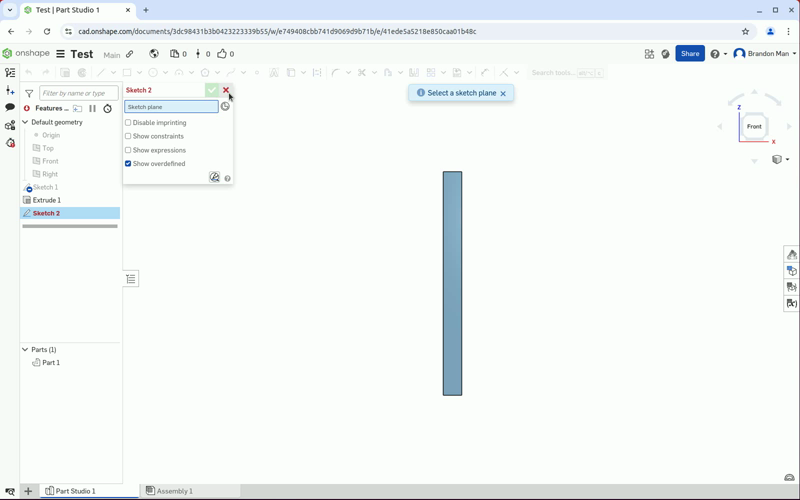
mouse_move(73, 163)
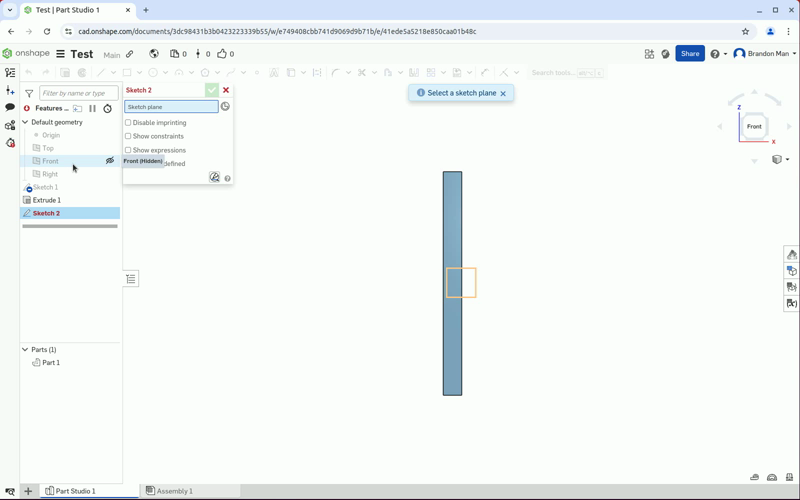
click(73, 163)
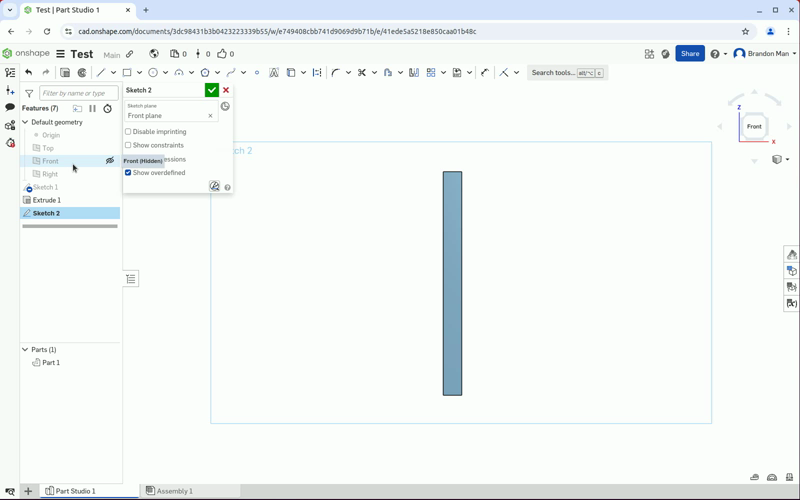
mouse_move(73, 352)
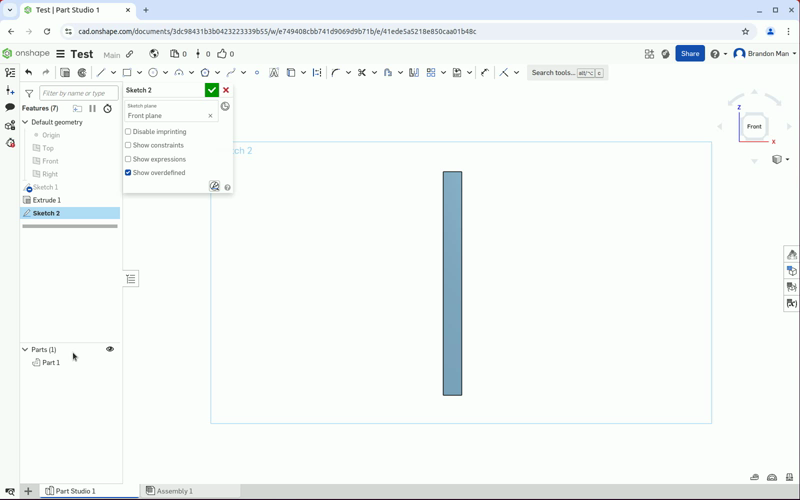
key(y)
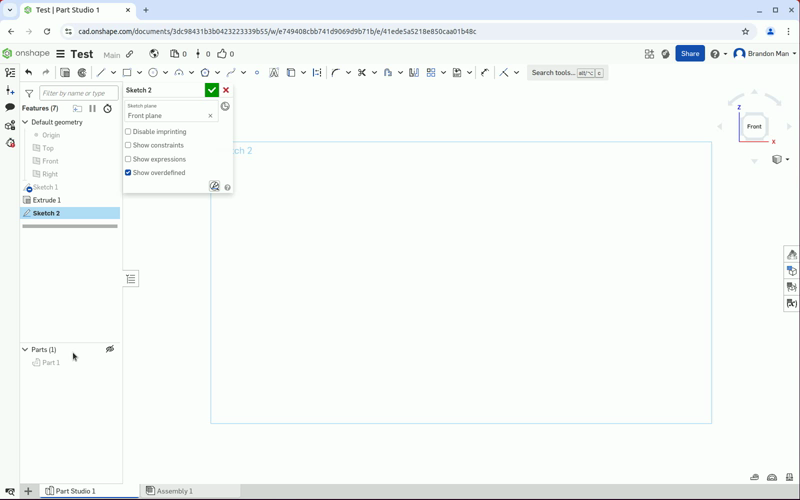
key(l)
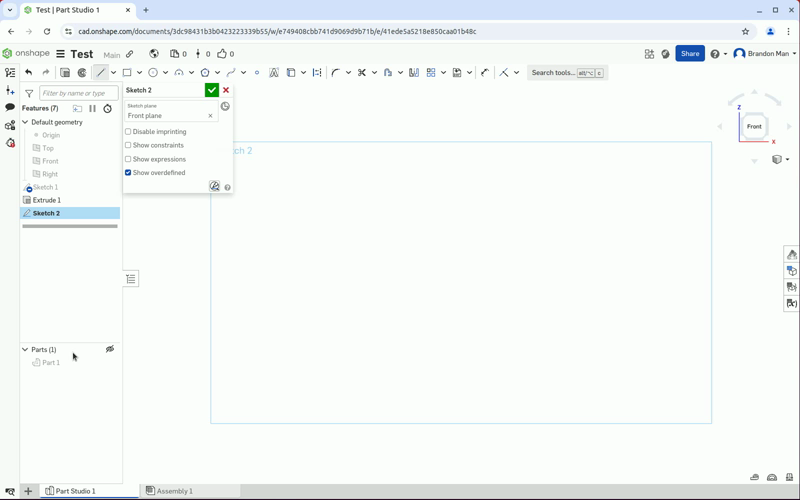
key_down(shift)
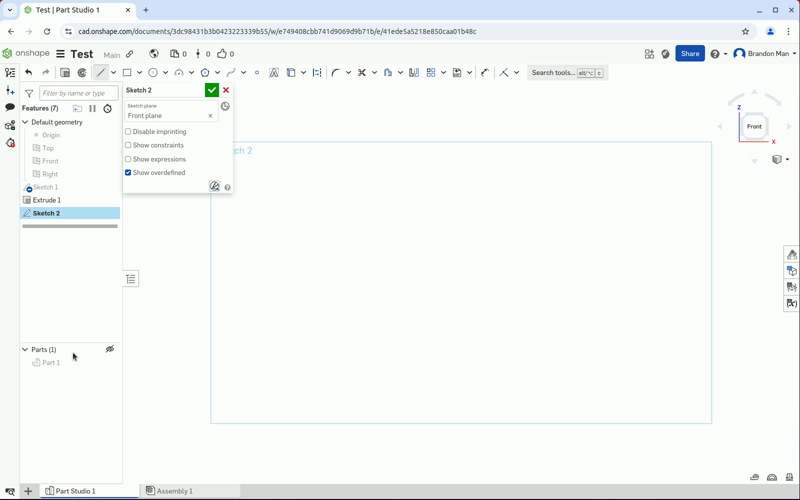
mouse_move(460, 395)
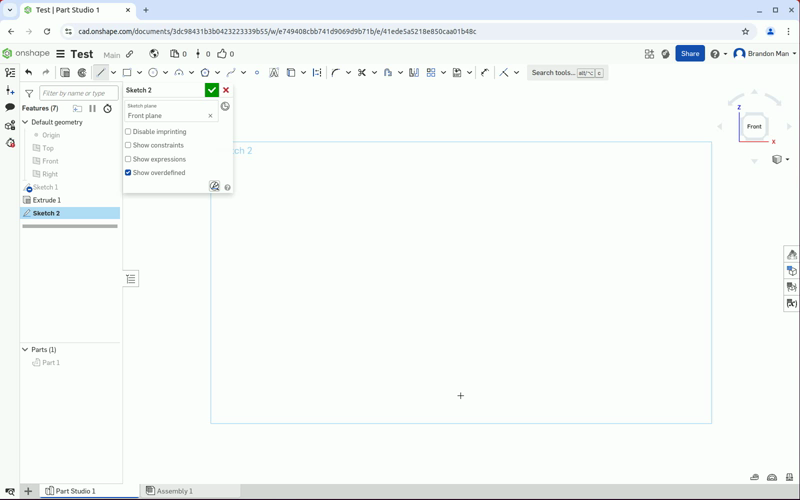
click(460, 395)
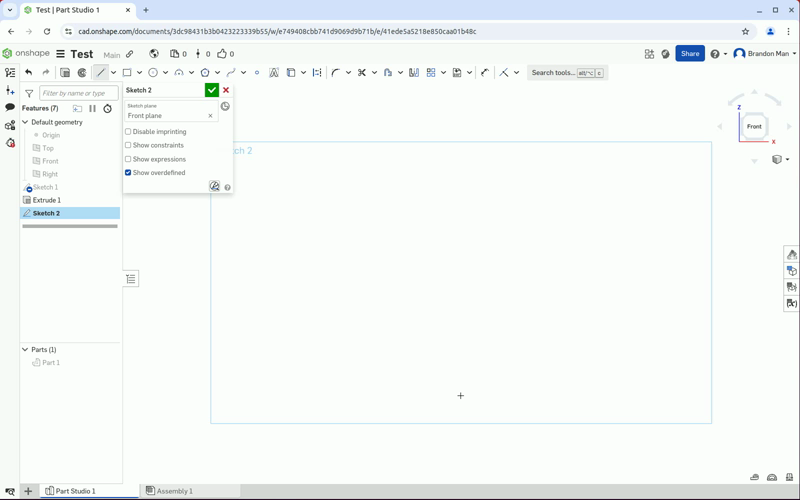
key_up(shift)
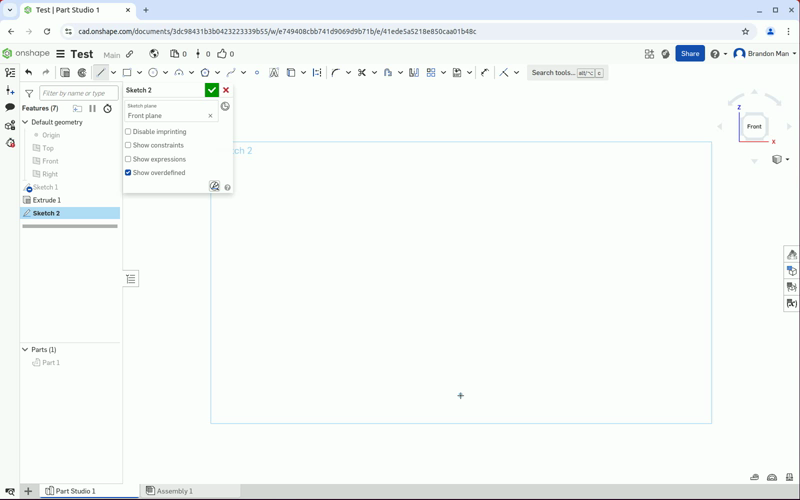
key_down(shift)
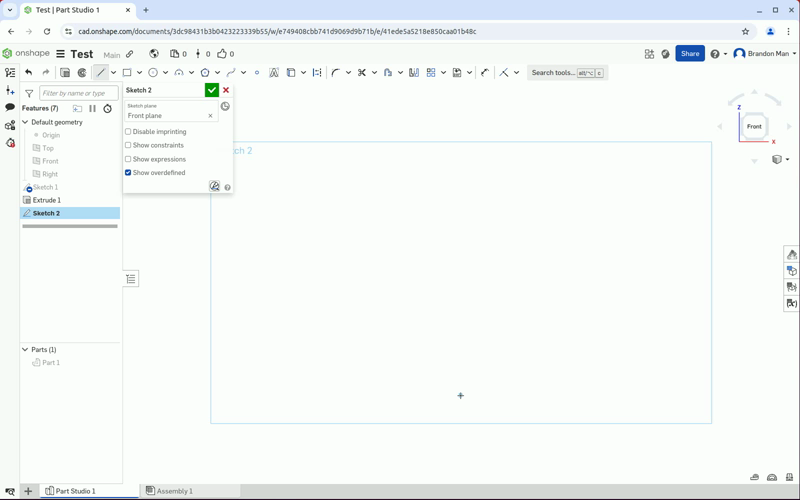
mouse_move(490, 395)
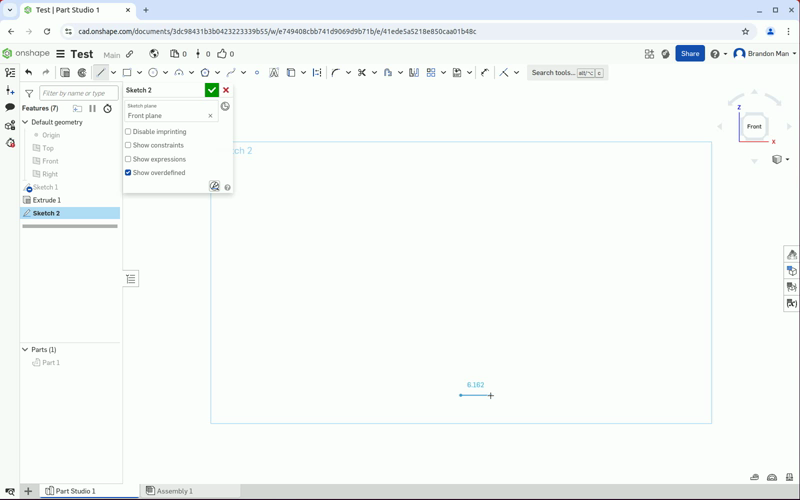
mouse_move(479, 395)
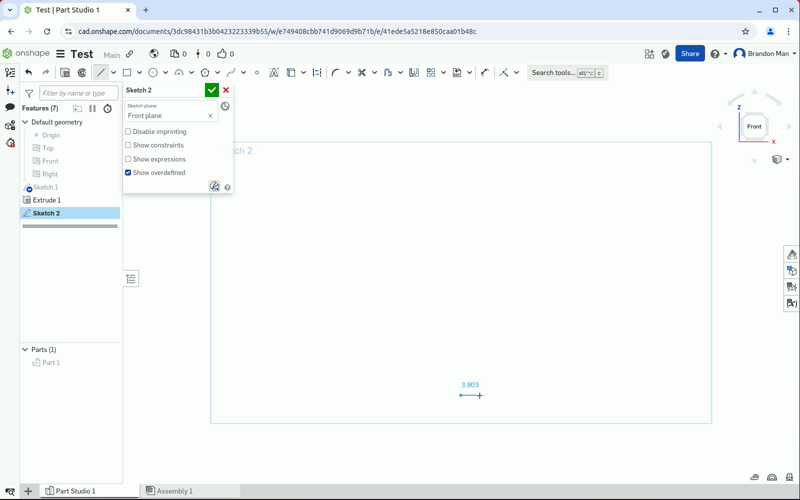
click(479, 395)
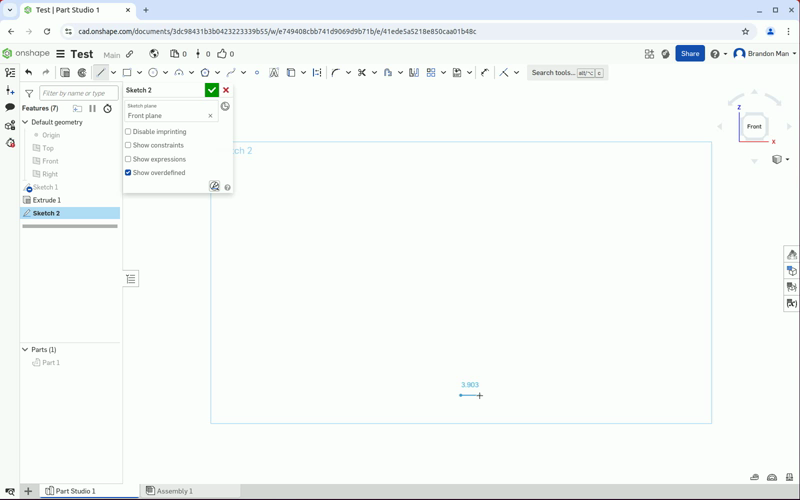
key_up(shift)
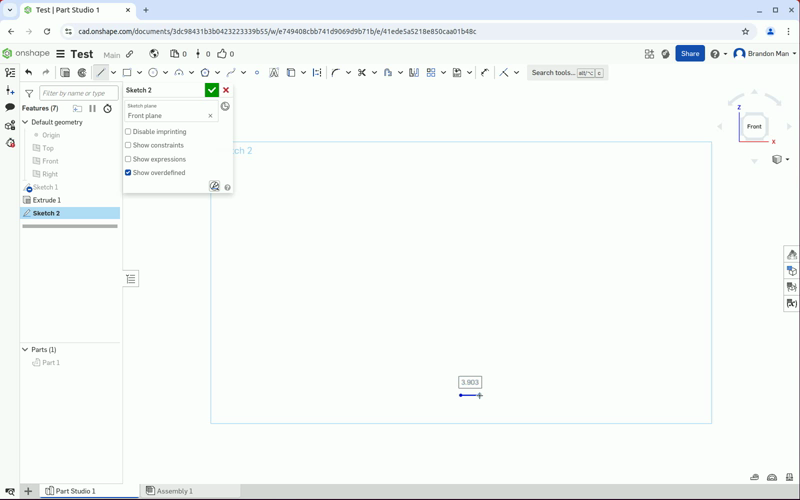
key_down(shift)
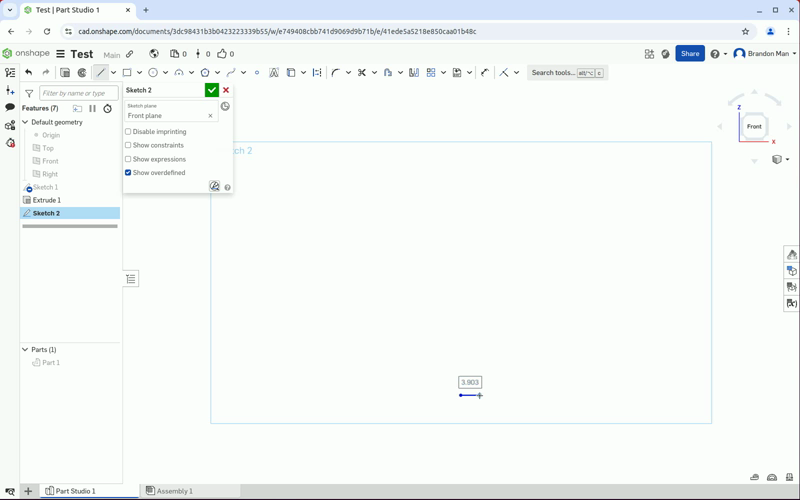
mouse_move(479, 171)
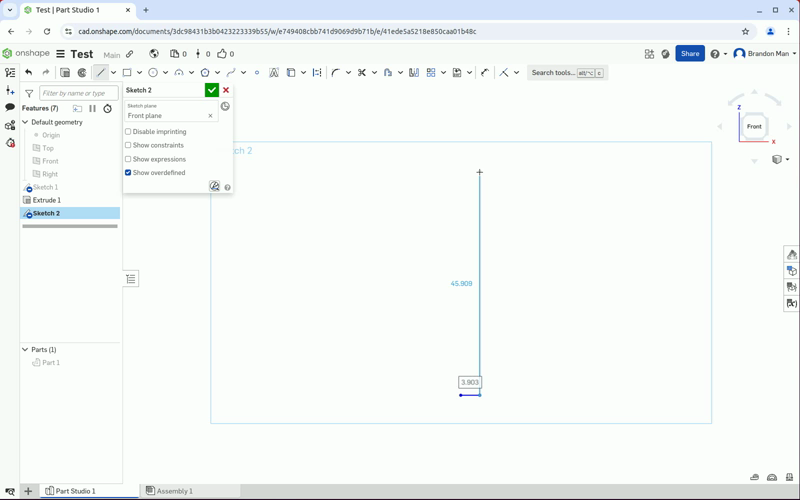
click(479, 171)
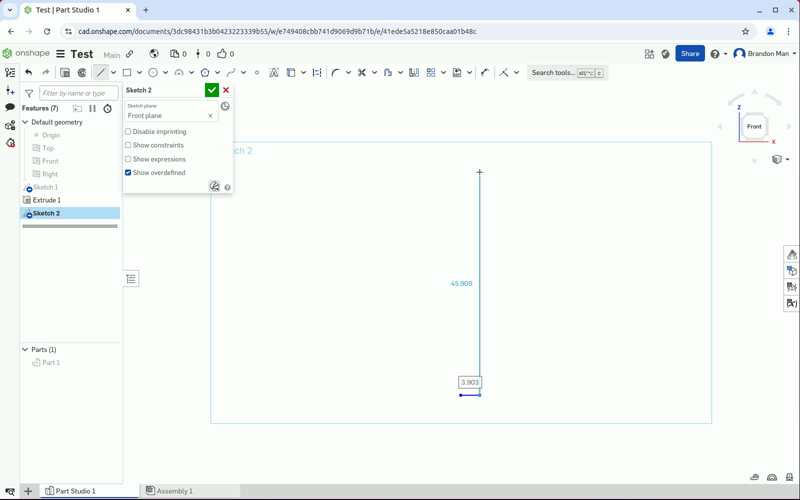
key_up(shift)
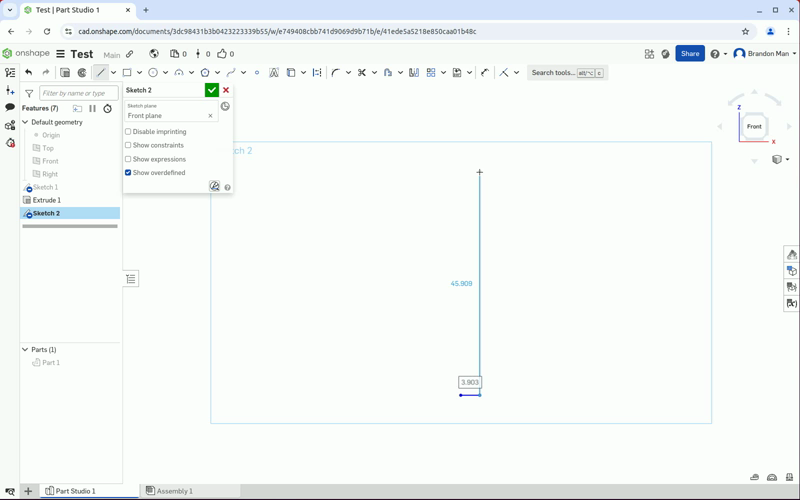
key_down(shift)
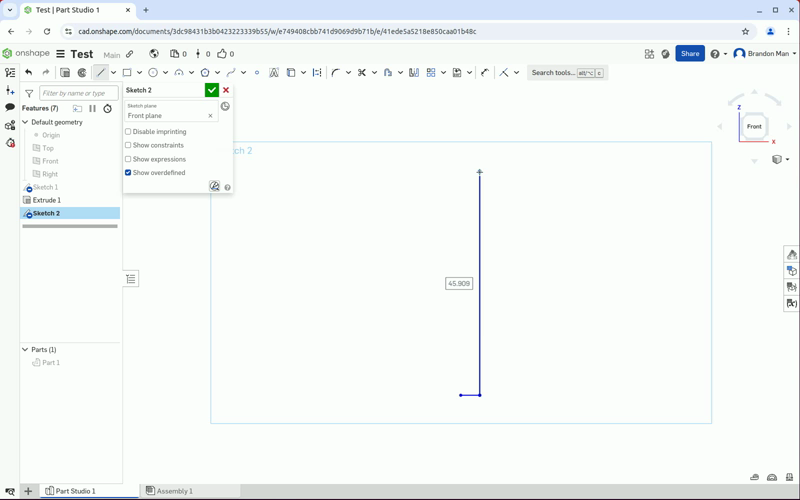
mouse_move(509, 171)
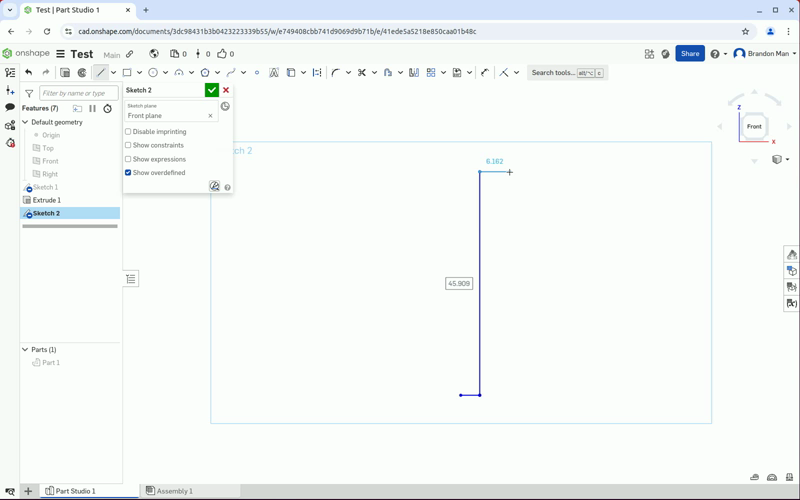
mouse_move(460, 171)
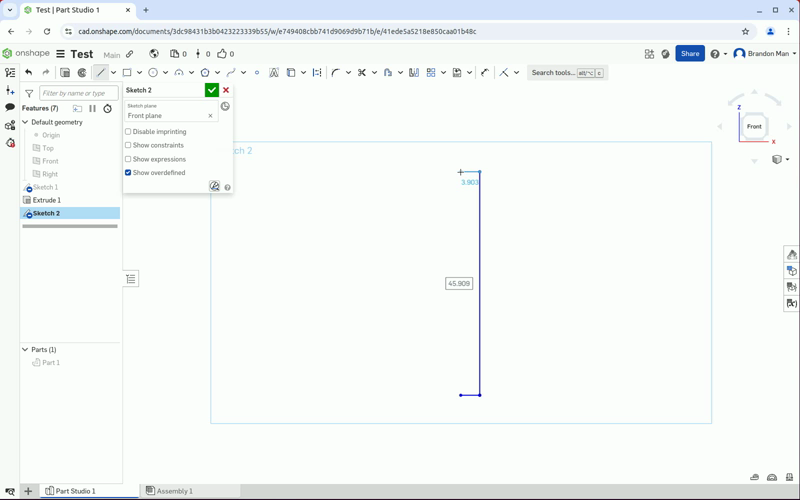
click(460, 171)
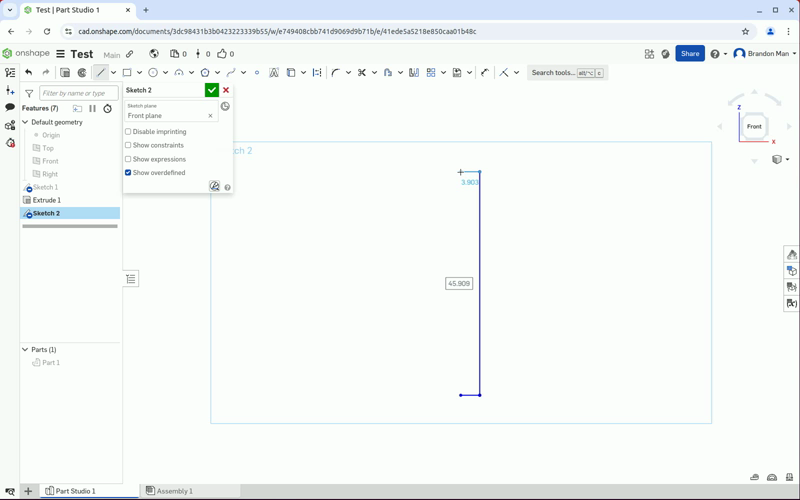
key_up(shift)
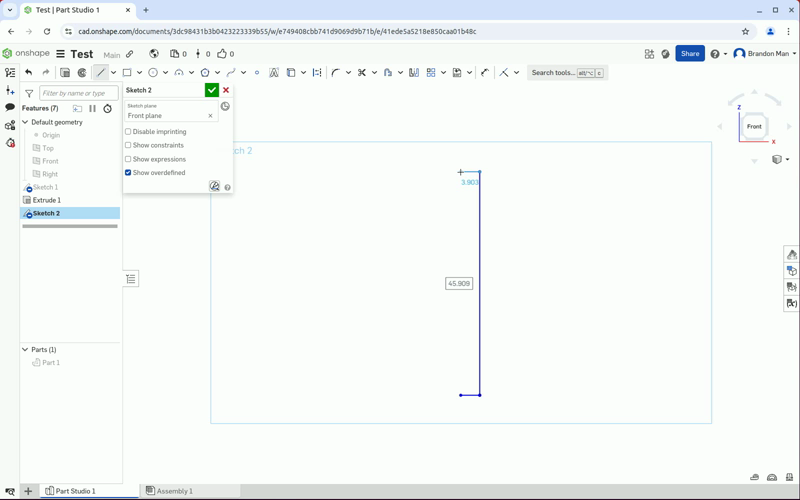
key_down(shift)
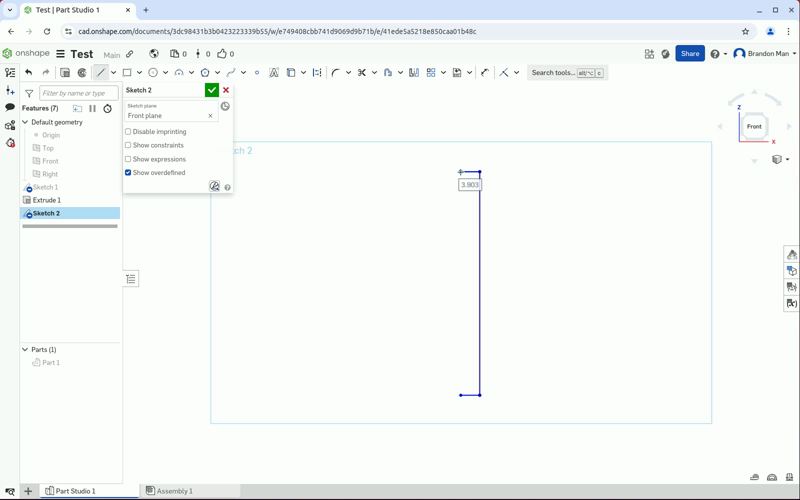
mouse_move(460, 282)
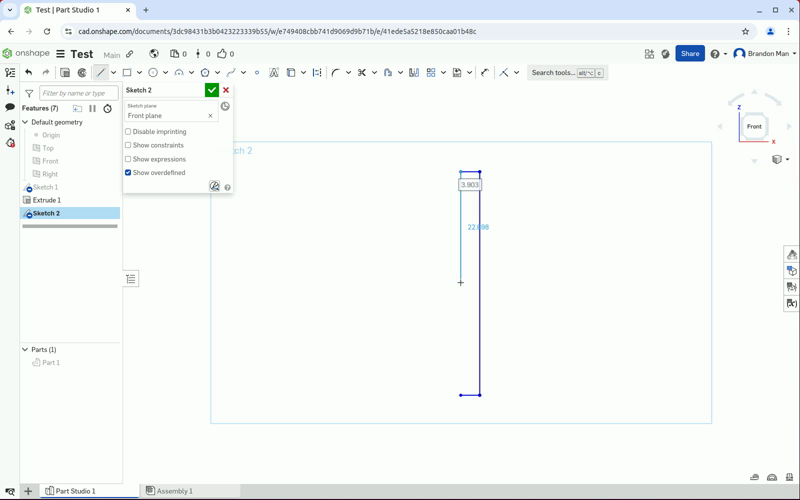
click(460, 282)
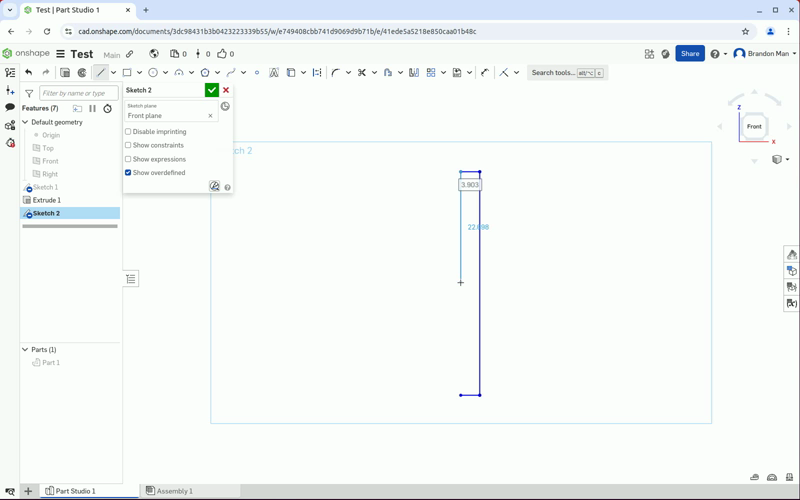
key_up(shift)
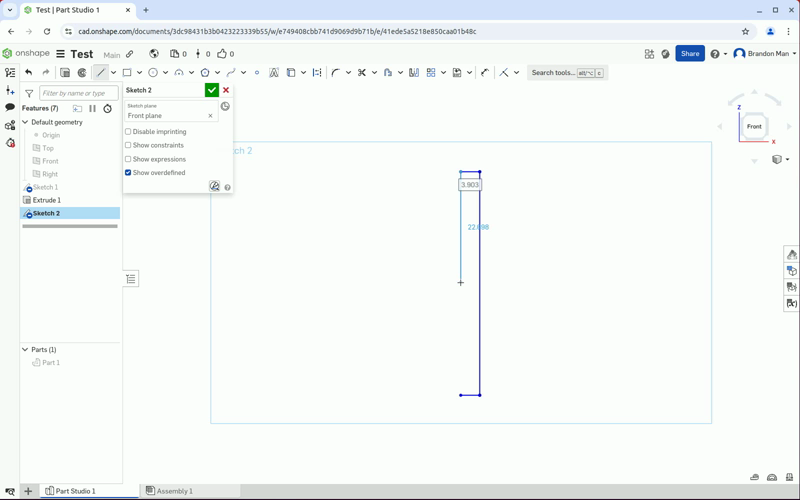
key_down(shift)
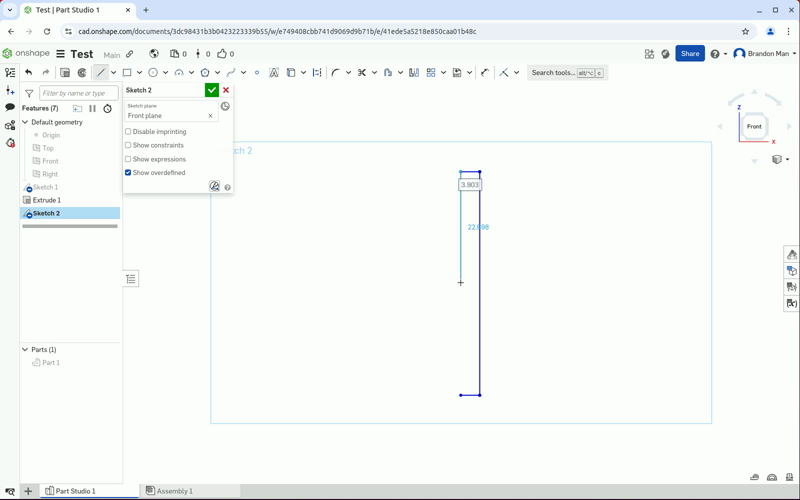
mouse_move(460, 395)
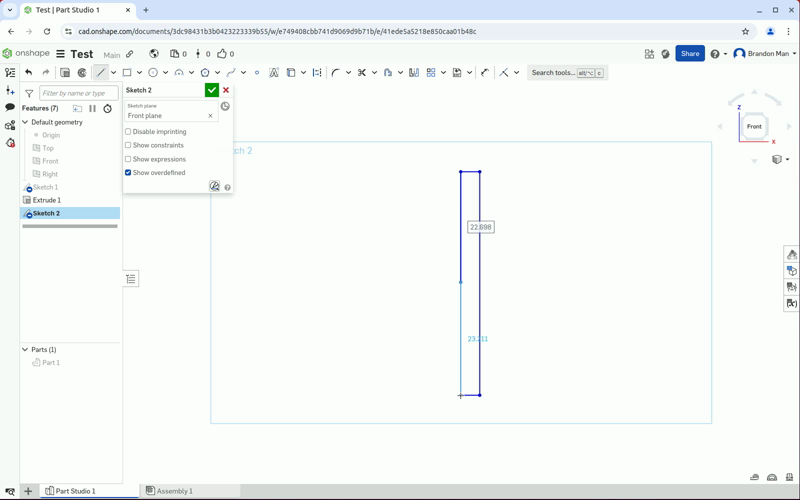
key_up(shift)
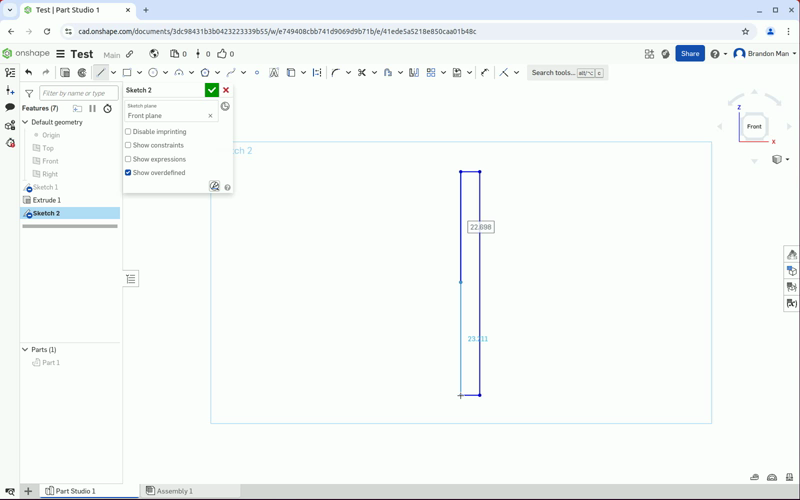
click(460, 395)
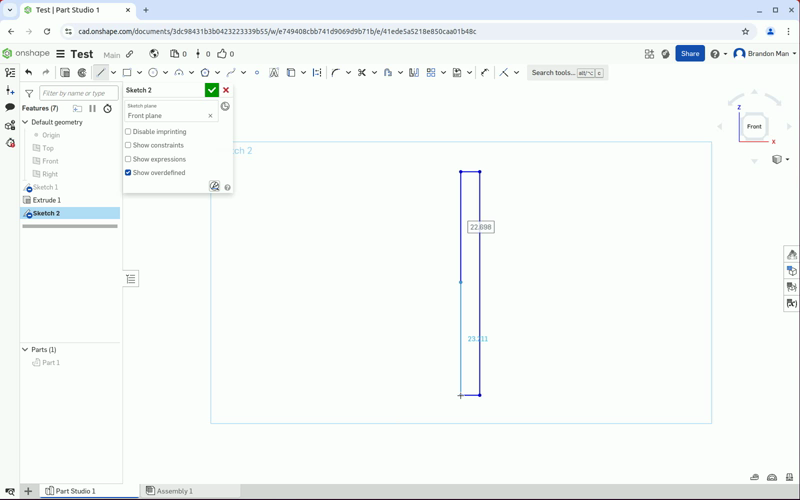
key(esc)
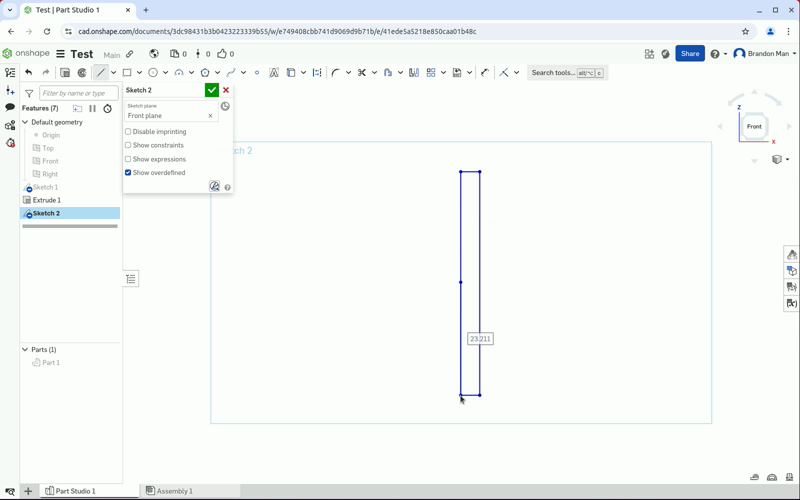
mouse_move(464, 285)
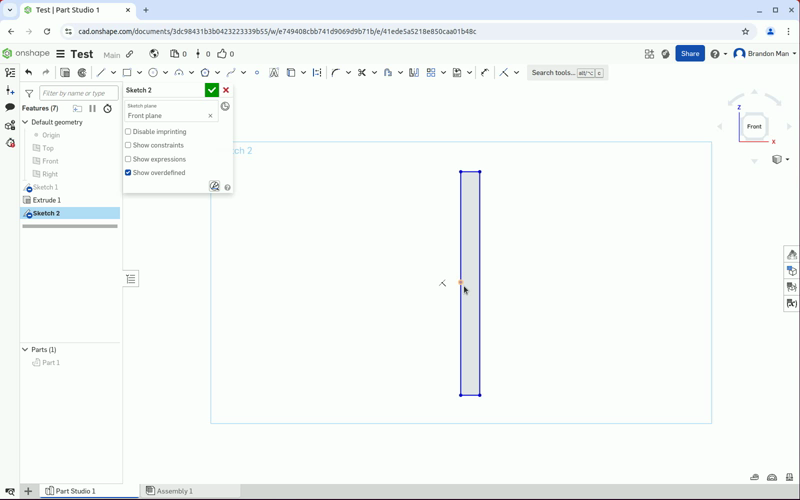
click(464, 285)
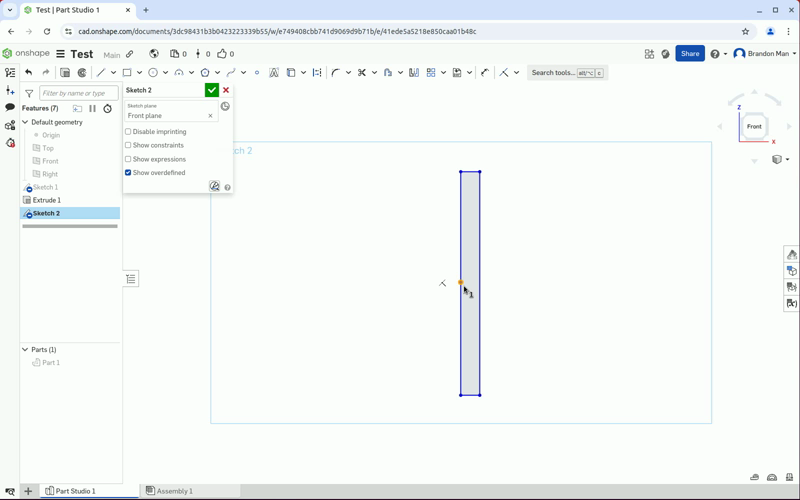
mouse_move(73, 352)
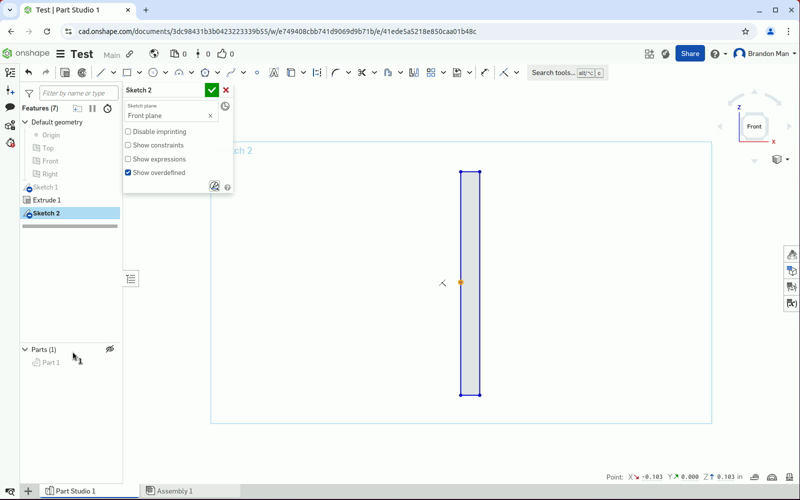
key(shift+y)
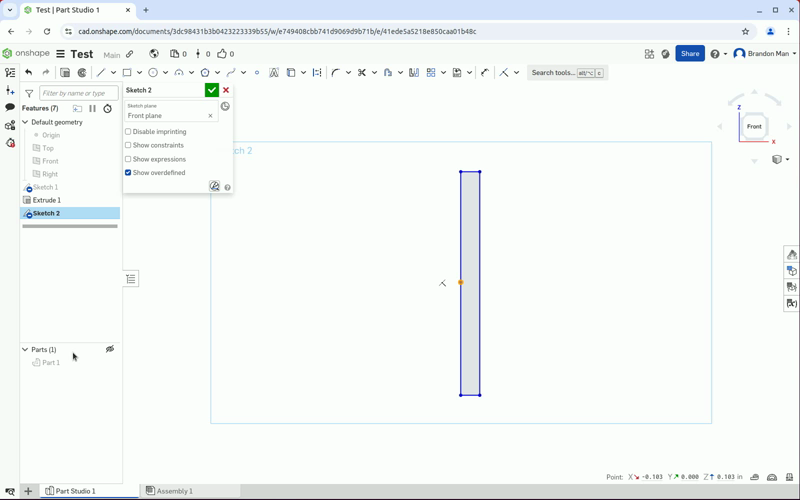
key(shift+e)
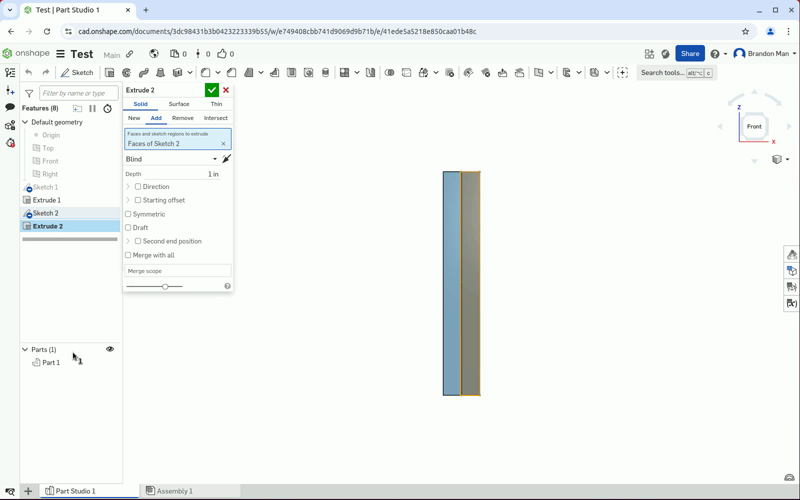
mouse_move(143, 106)
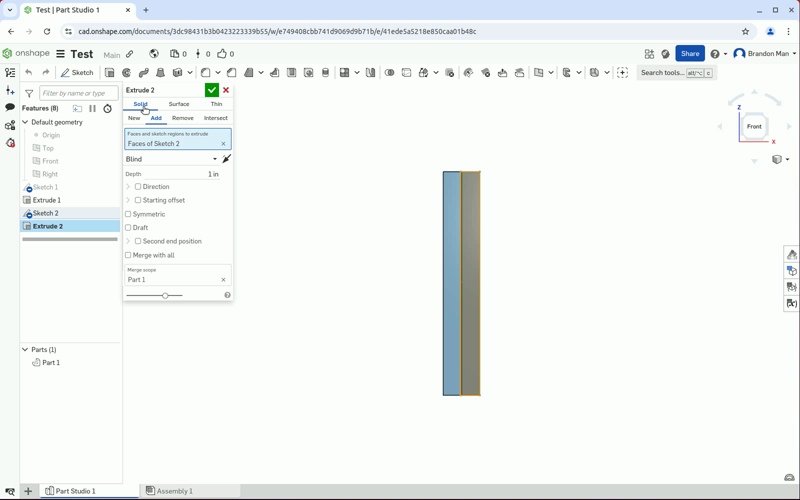
click(143, 106)
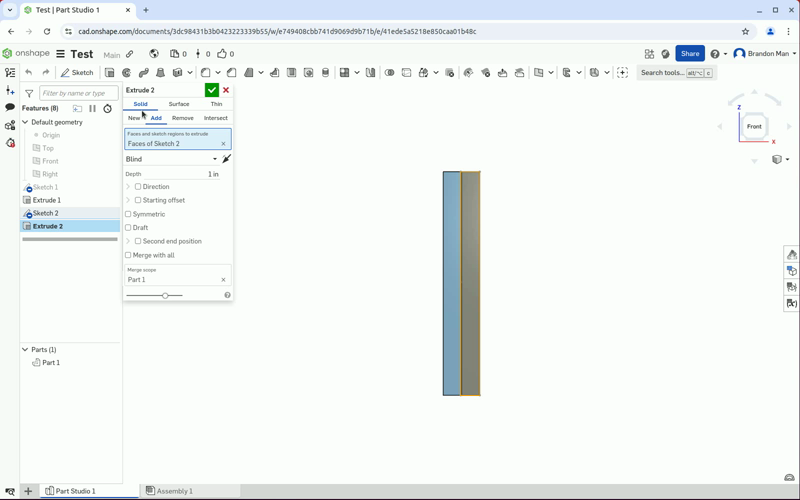
mouse_move(137, 120)
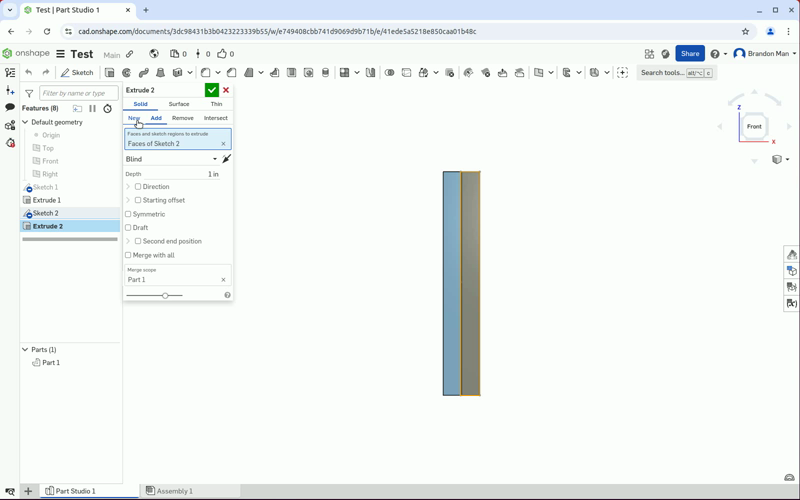
click(137, 120)
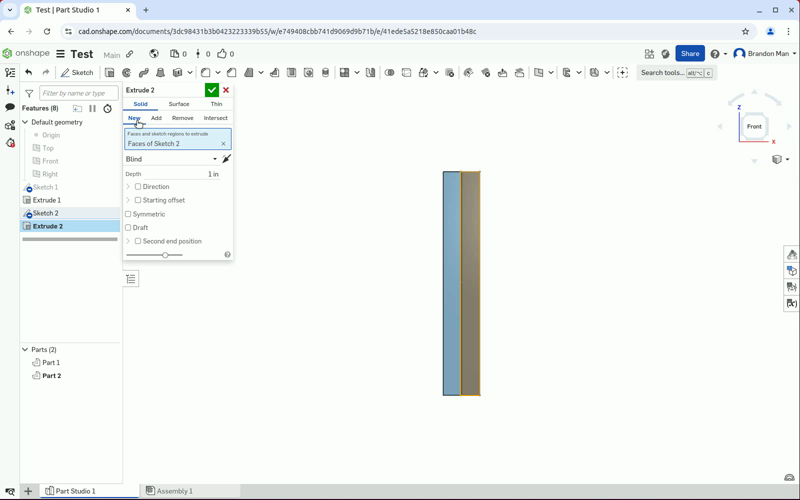
key(tab, 4)
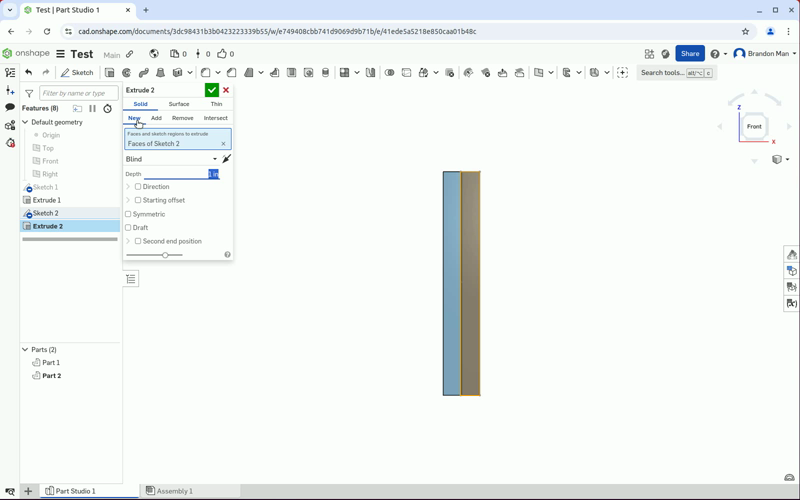
text(-3.852)
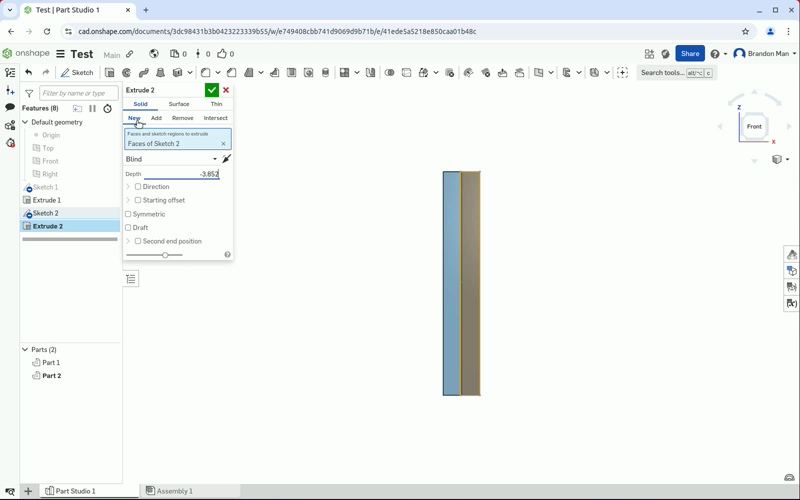
key(tab, 3)
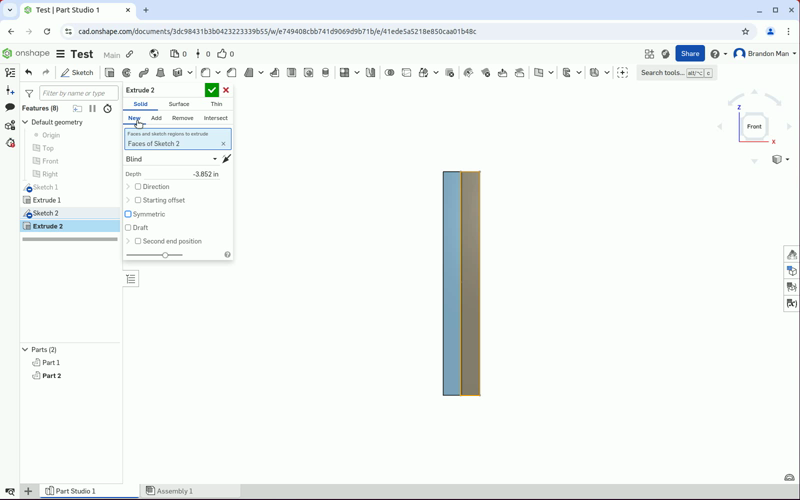
key(space)
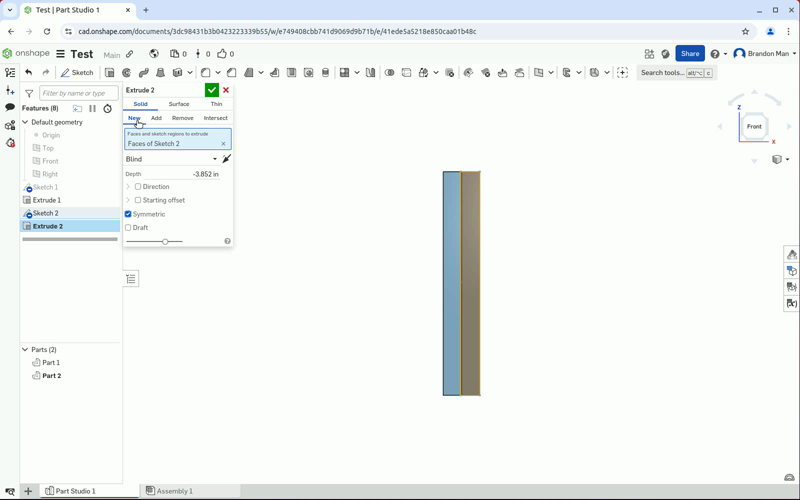
key(enter)
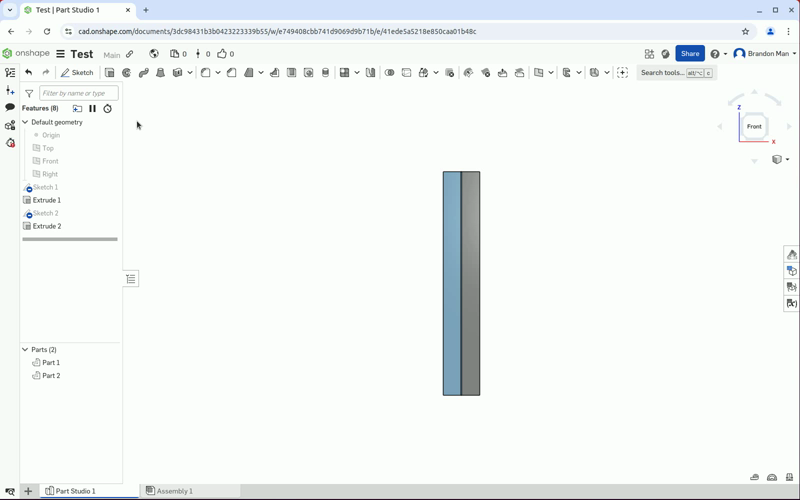
key(shift+h)
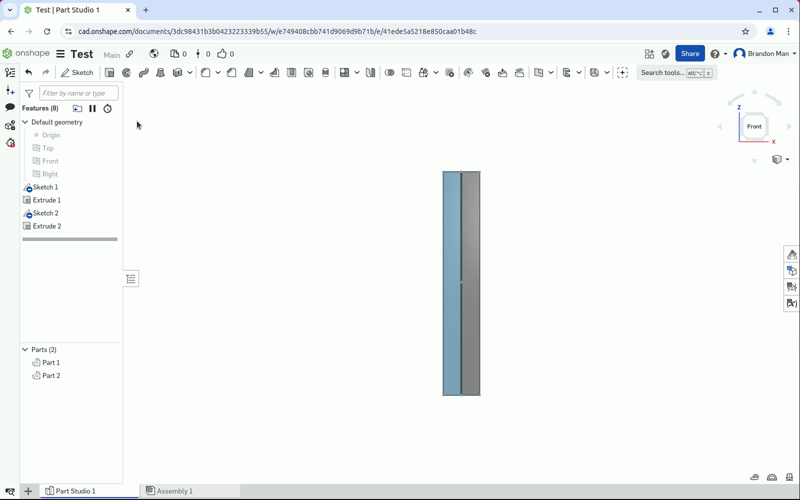
key(shift+h)
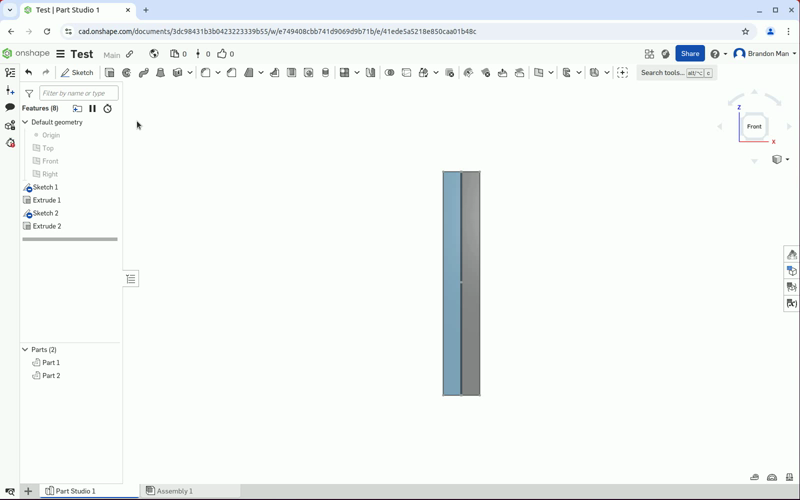
key(shift+7)
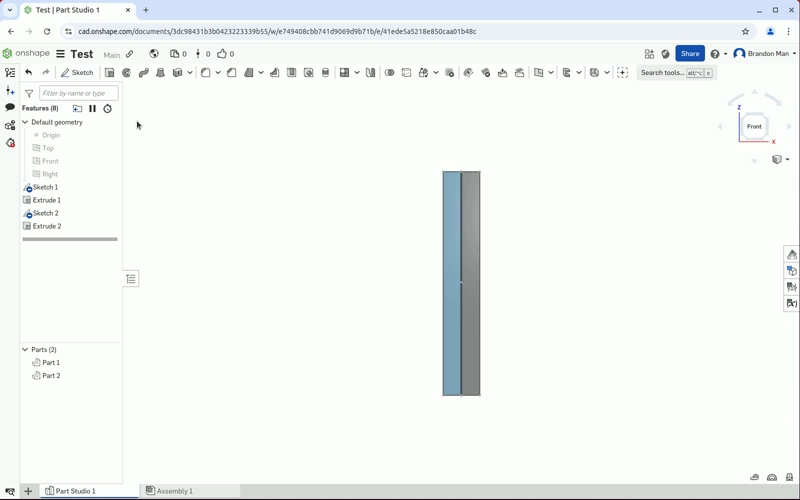
key(left, 2)
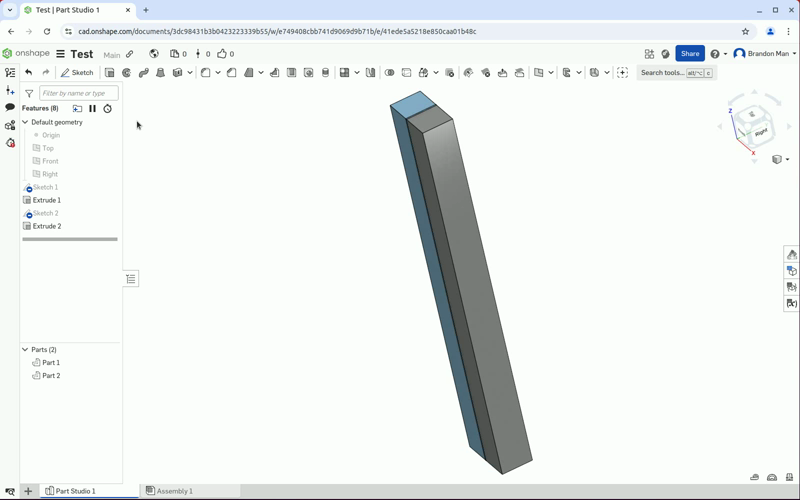
key(down, 2)
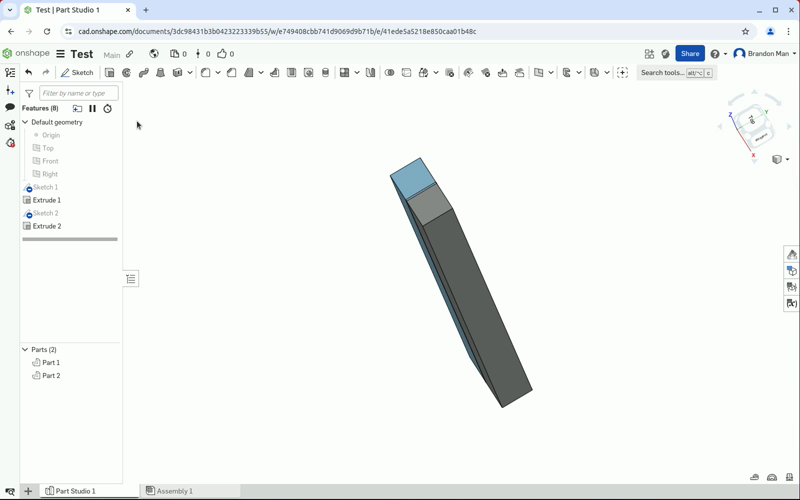
key(up, 2)
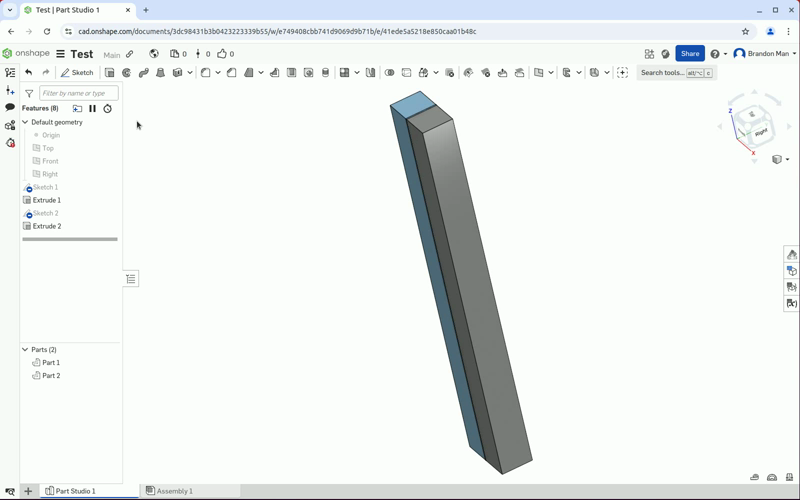
key(right, 2)
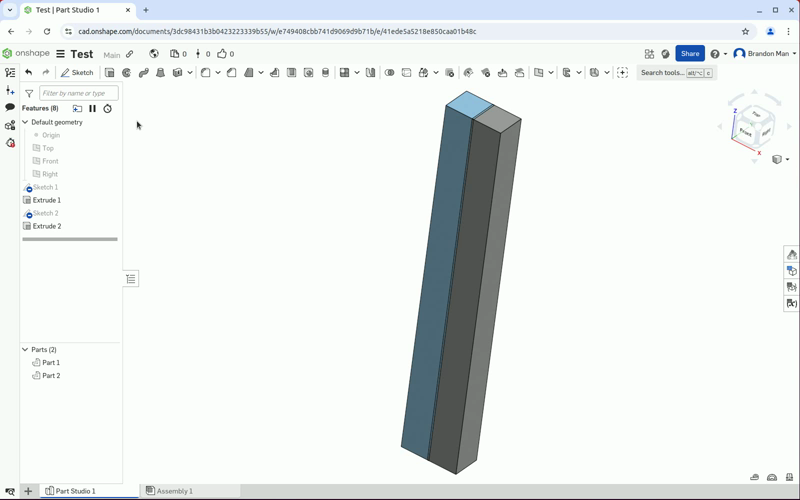
mouse_move(73, 189)
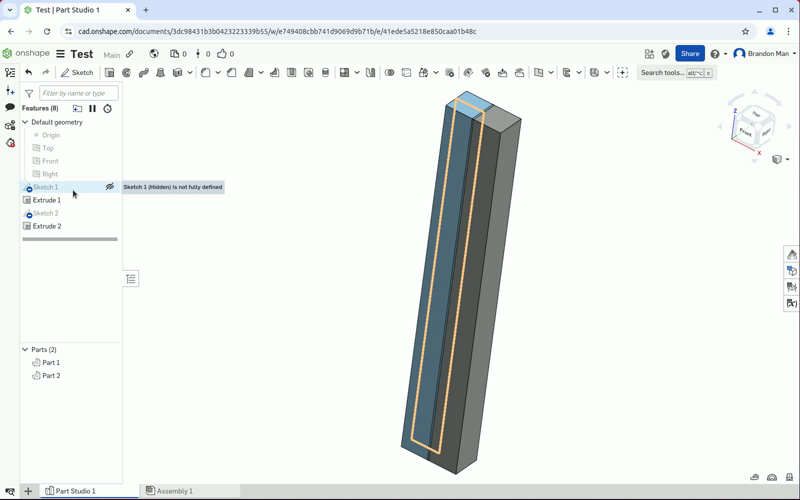
click(73, 189)